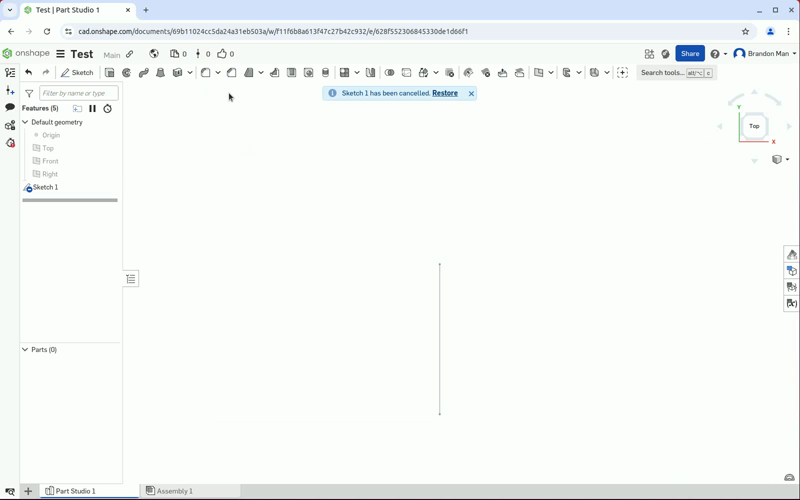
key(shift+h)
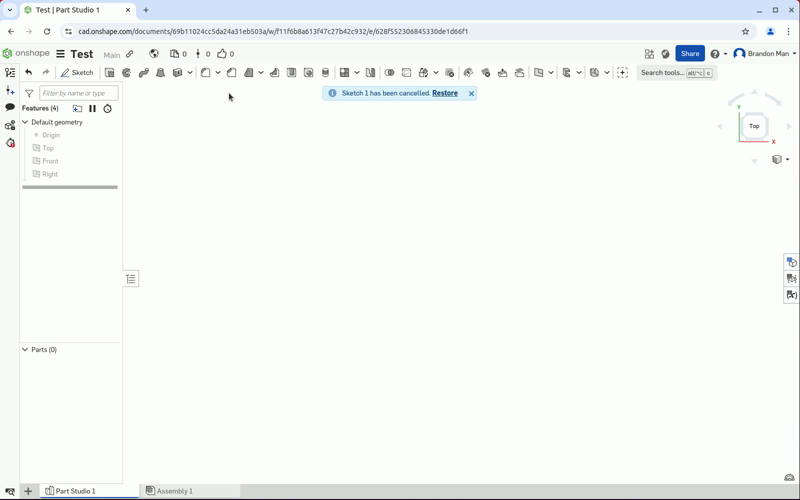
mouse_move(73, 352)
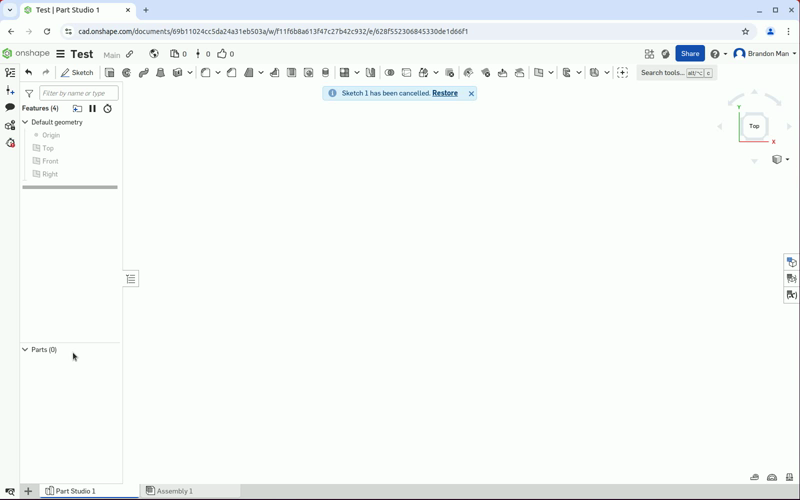
key(y)
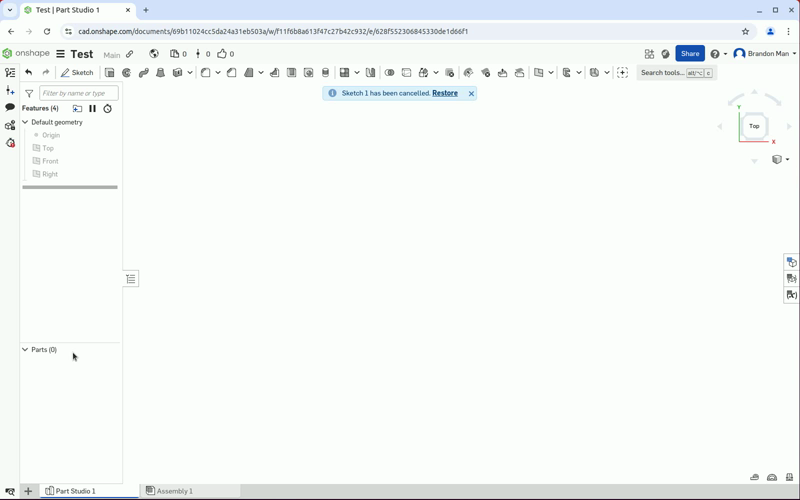
key(shift+p)
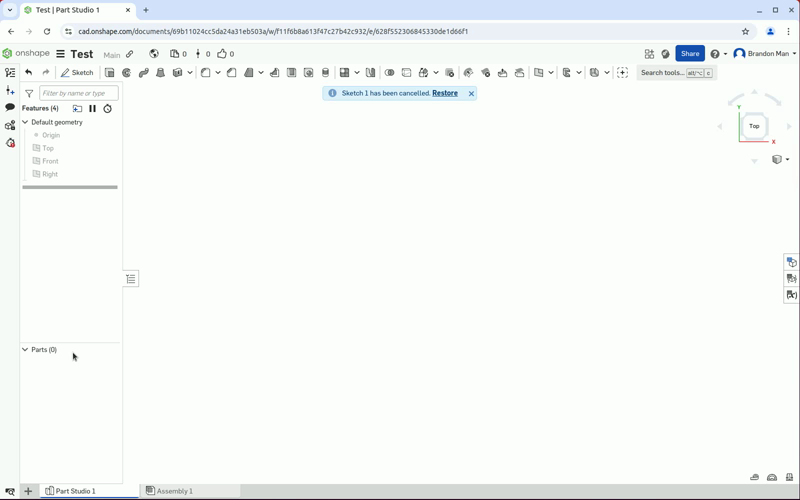
key(space)
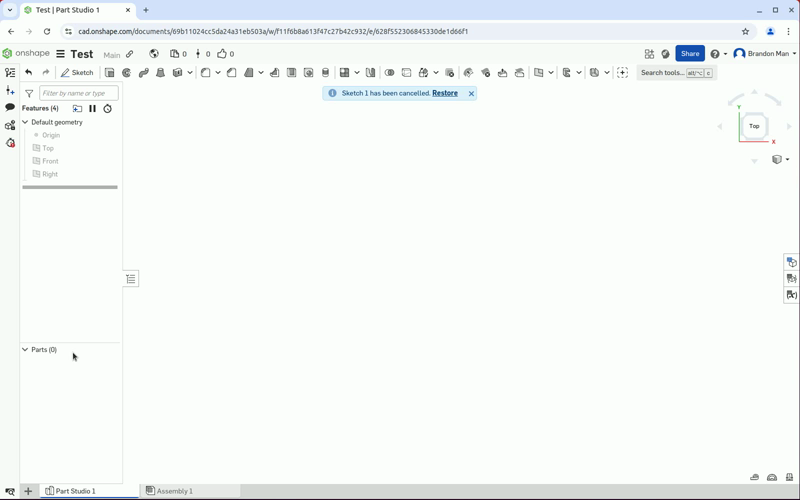
key_down(shift)
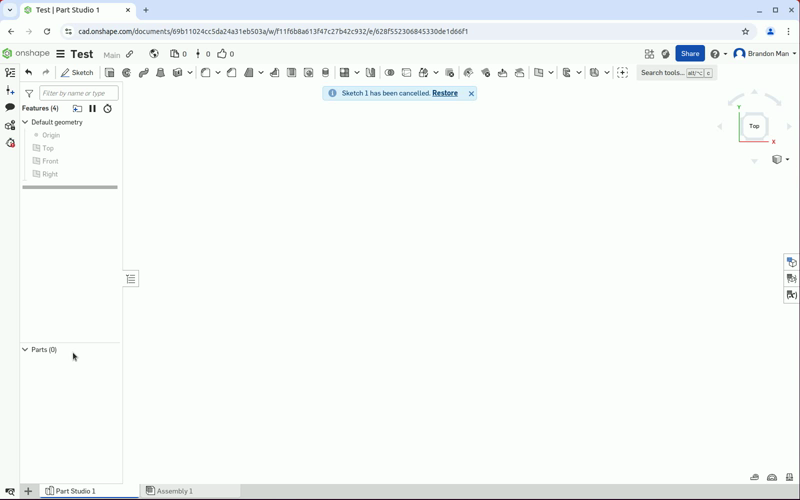
key(up)
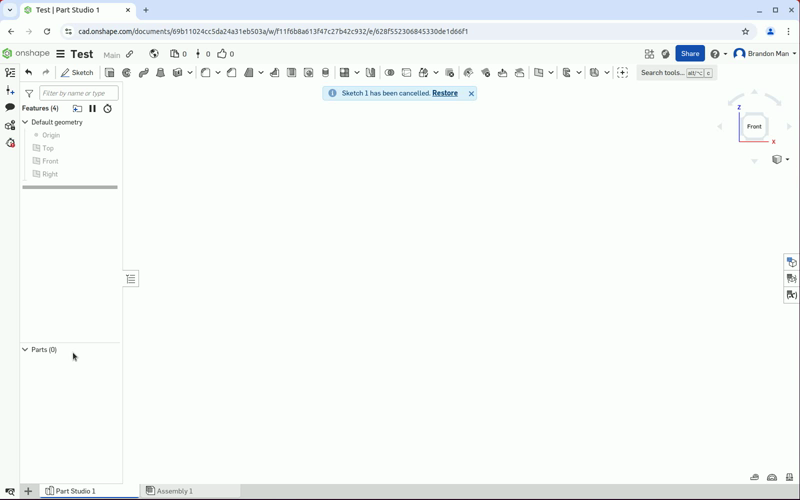
key_up(shift)
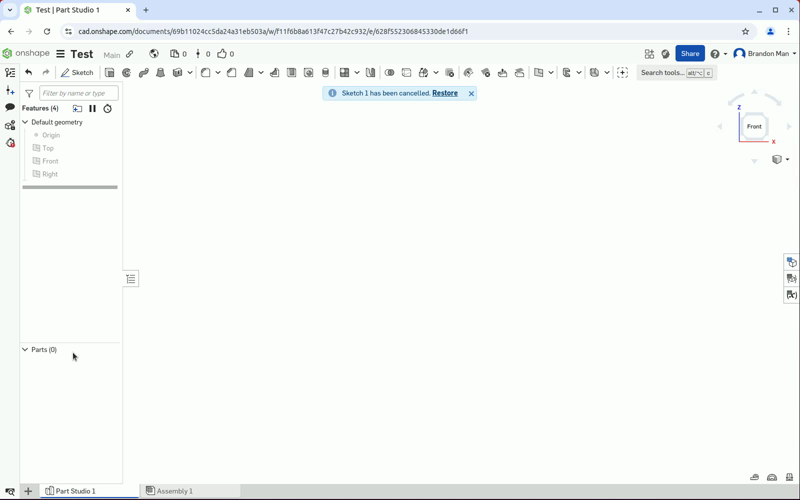
mouse_move(73, 352)
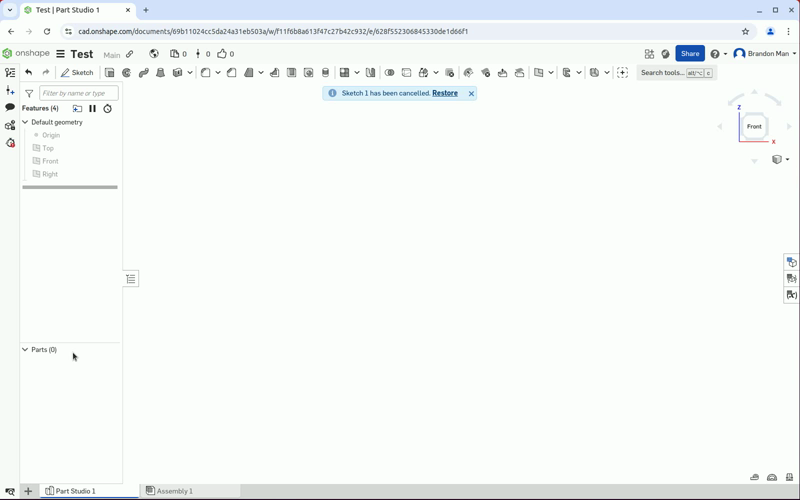
key(shift+y)
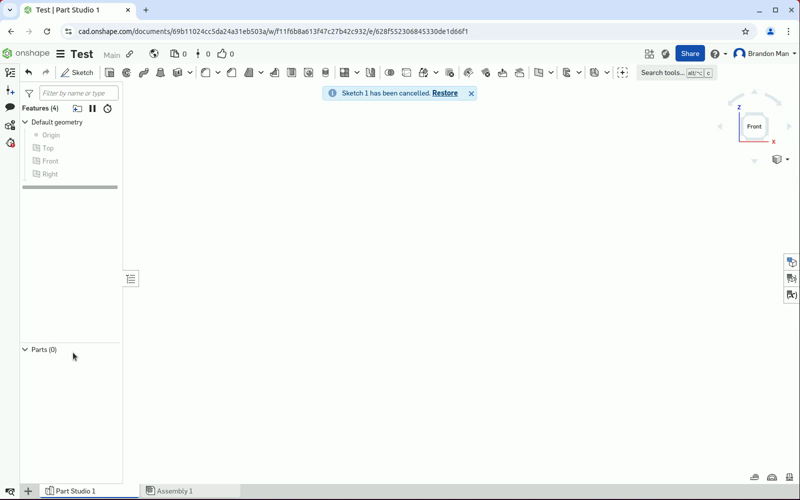
key(shift+s)
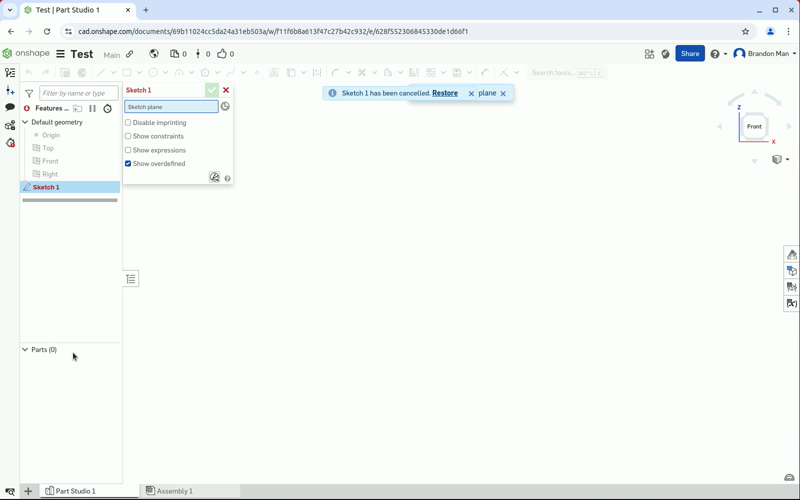
mouse_move(73, 163)
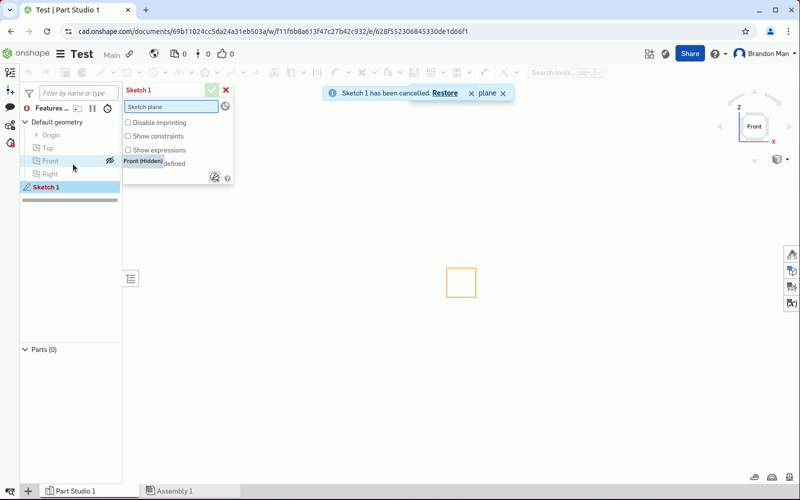
click(73, 163)
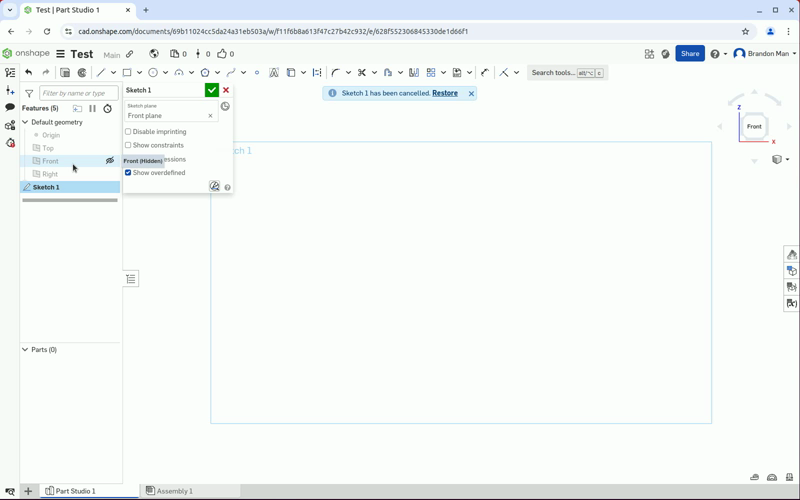
mouse_move(73, 352)
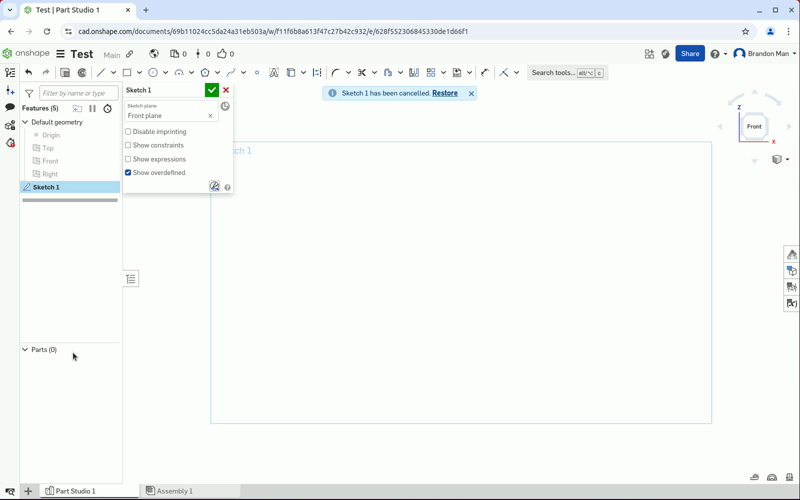
key(y)
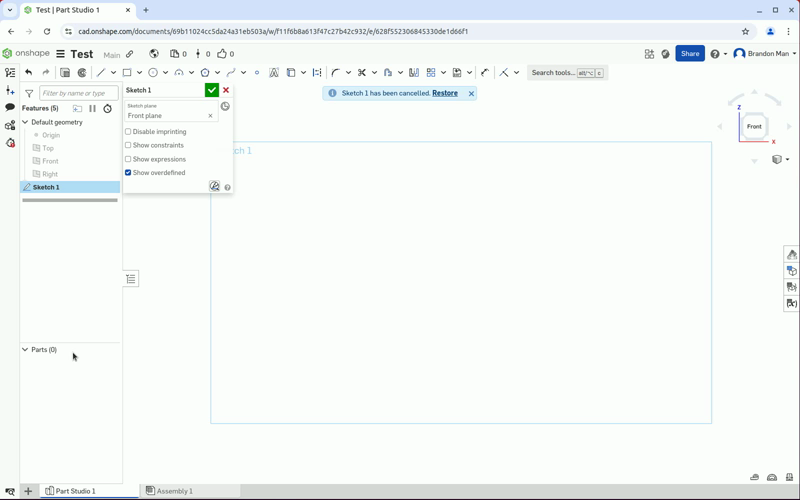
key(l)
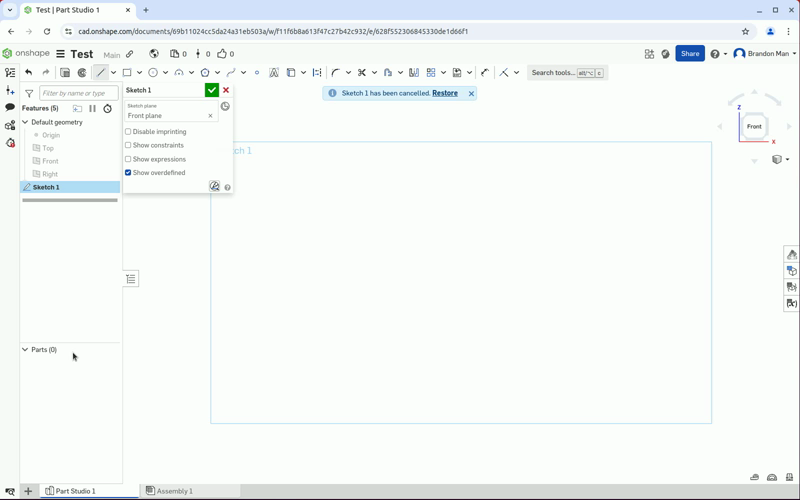
key_down(shift)
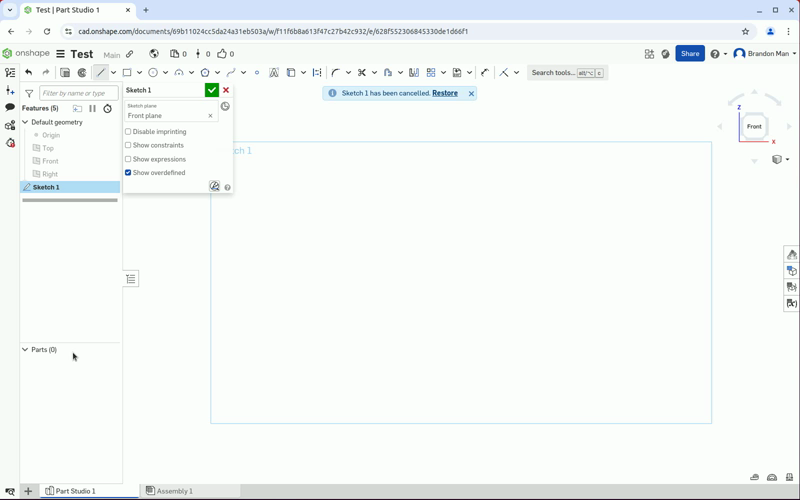
mouse_move(444, 282)
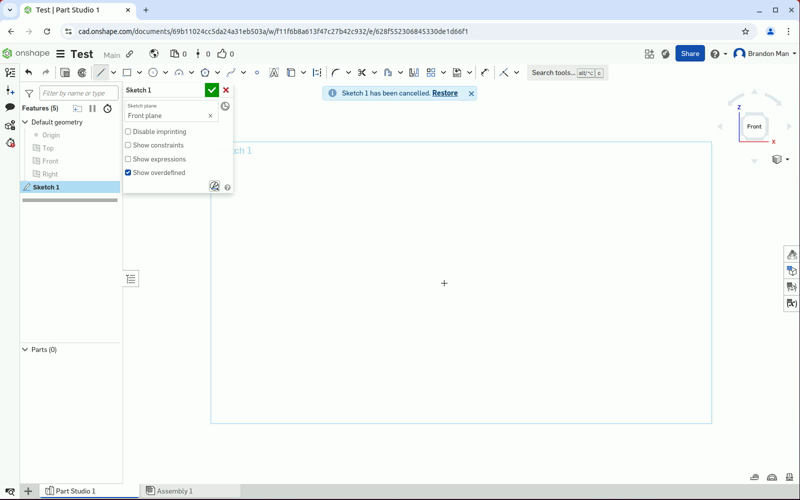
click(444, 282)
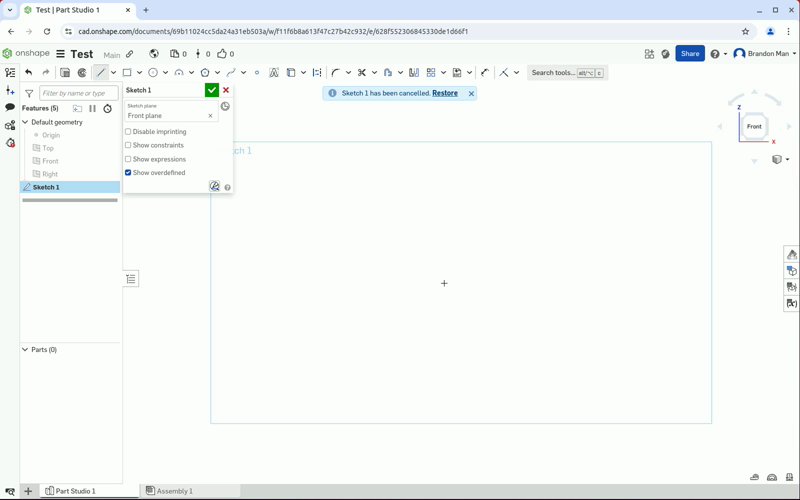
key_up(shift)
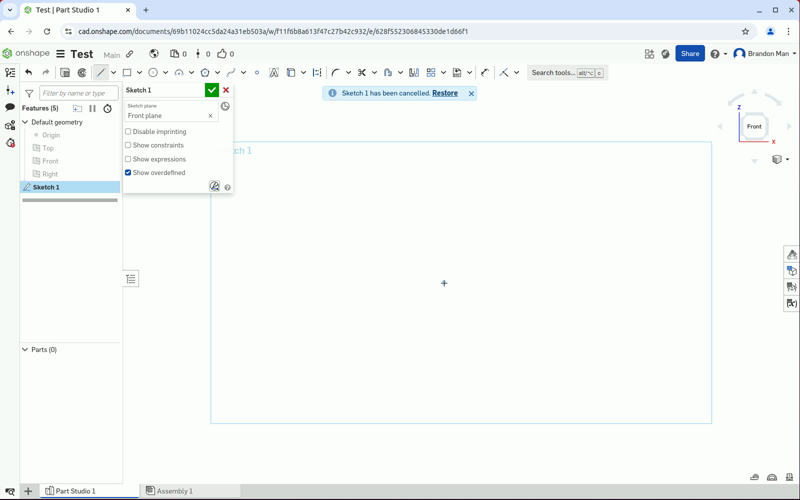
key_down(shift)
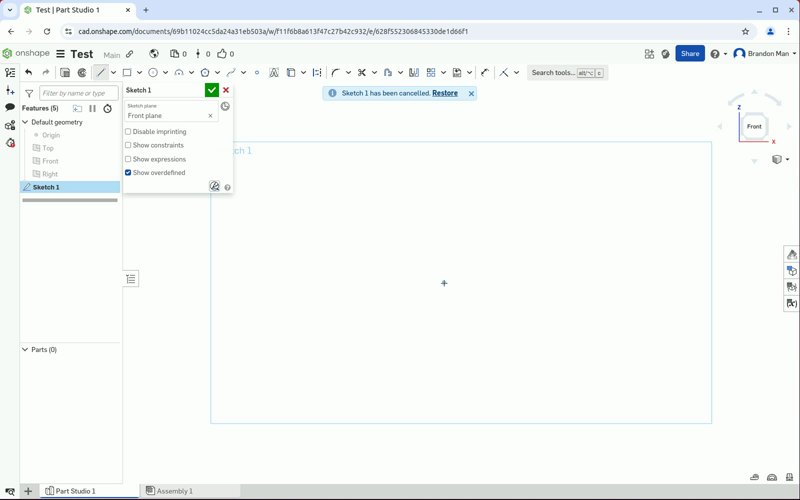
mouse_move(474, 282)
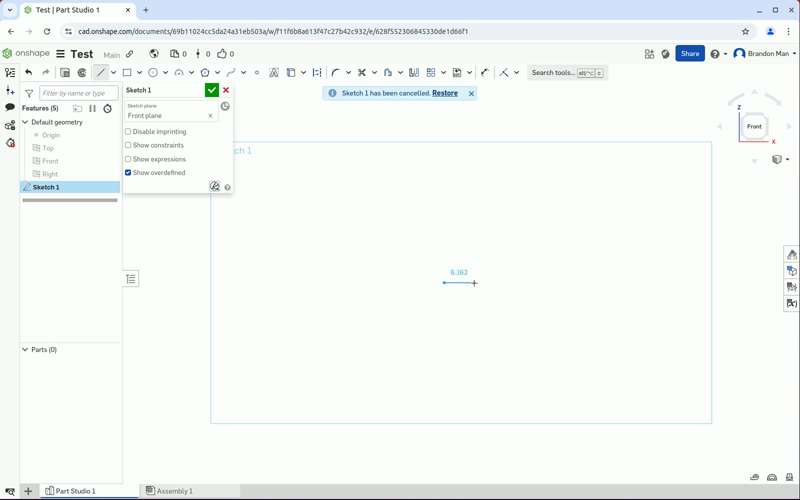
mouse_move(453, 325)
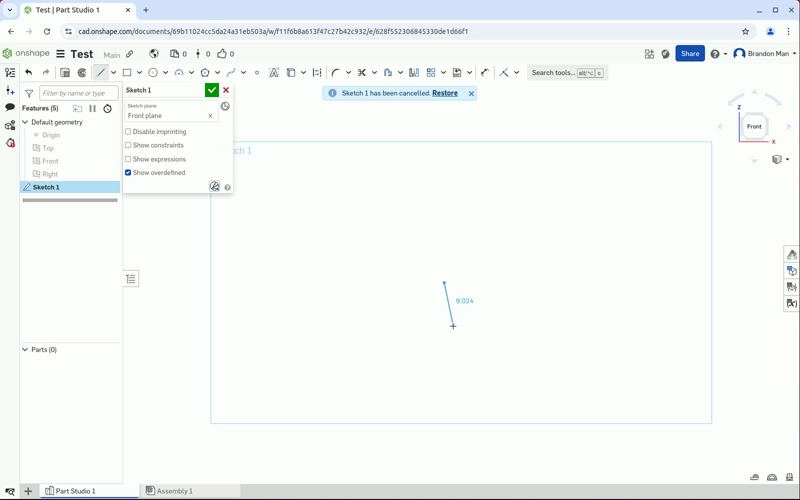
click(453, 325)
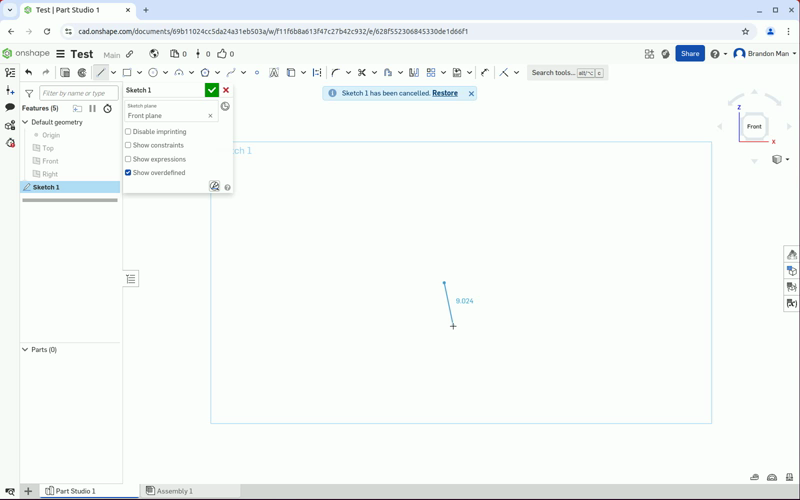
key_up(shift)
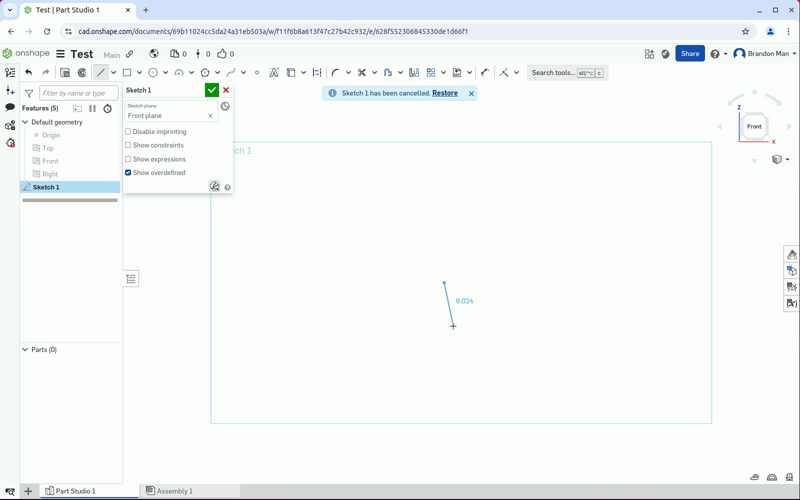
key_down(shift)
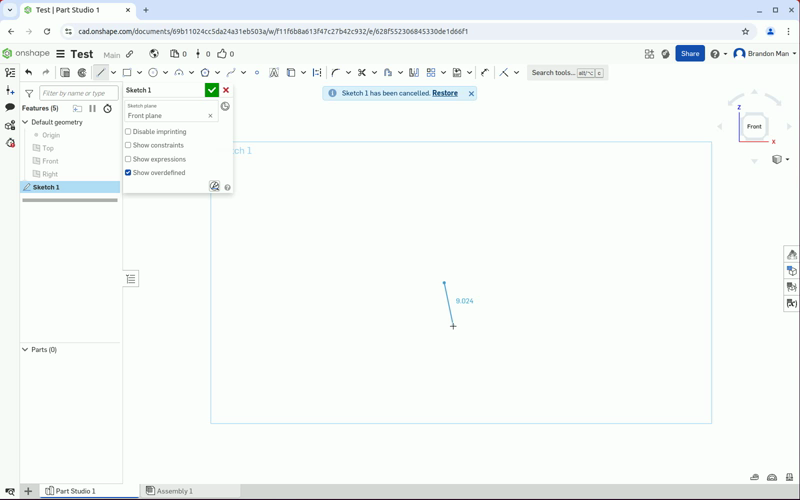
mouse_move(483, 325)
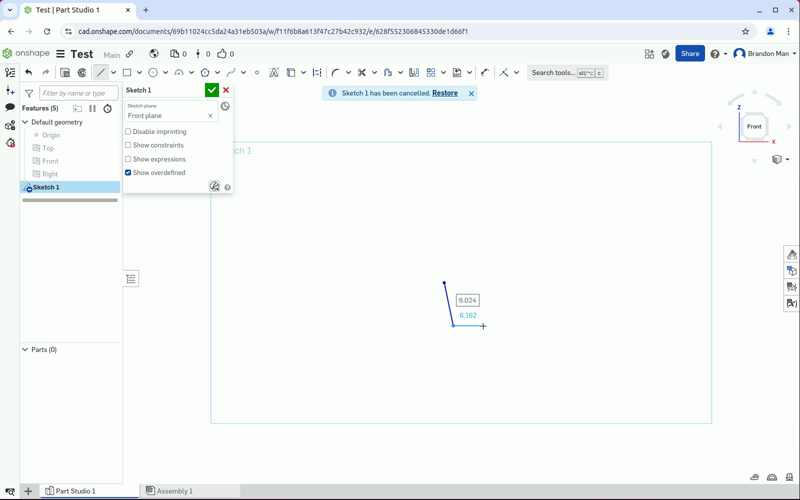
mouse_move(470, 325)
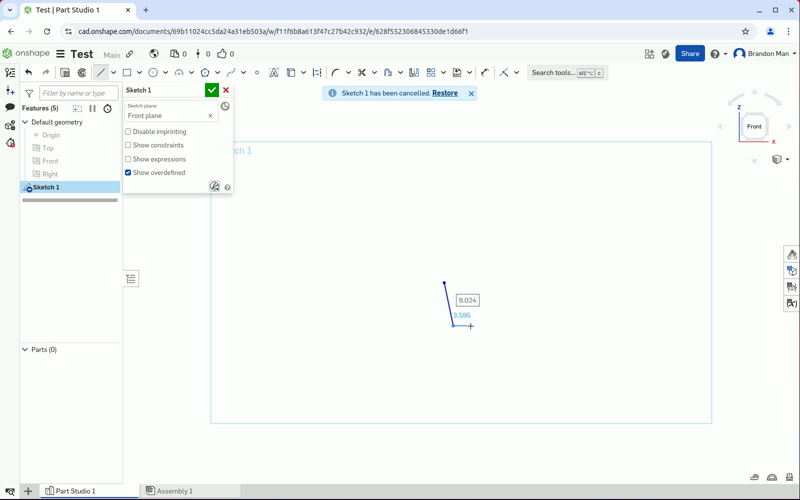
click(470, 325)
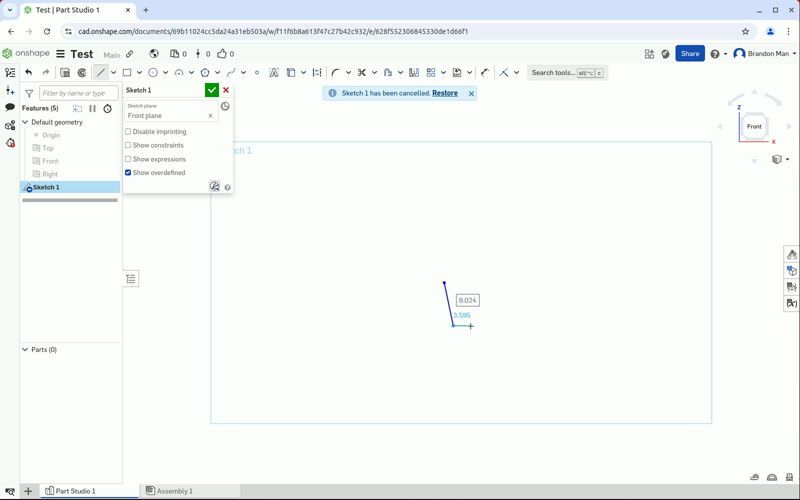
key_up(shift)
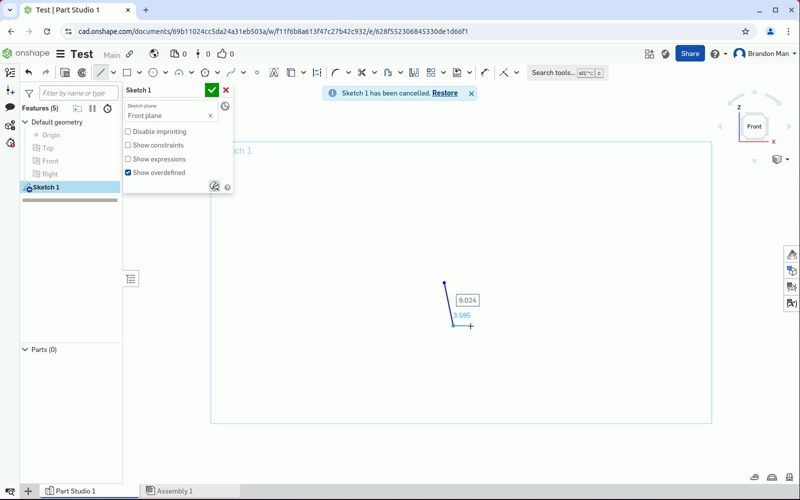
key_down(shift)
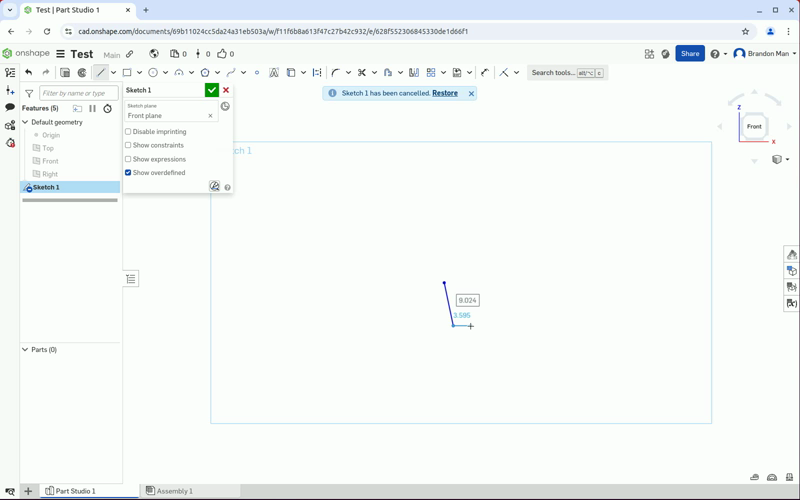
mouse_move(501, 325)
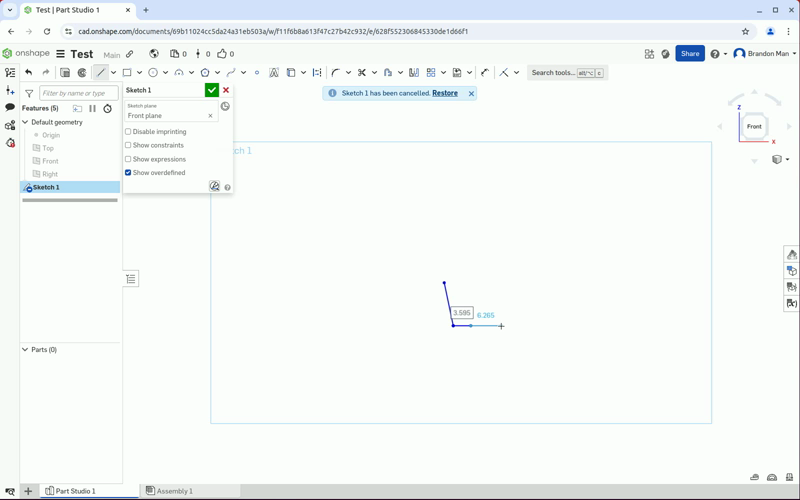
mouse_move(480, 282)
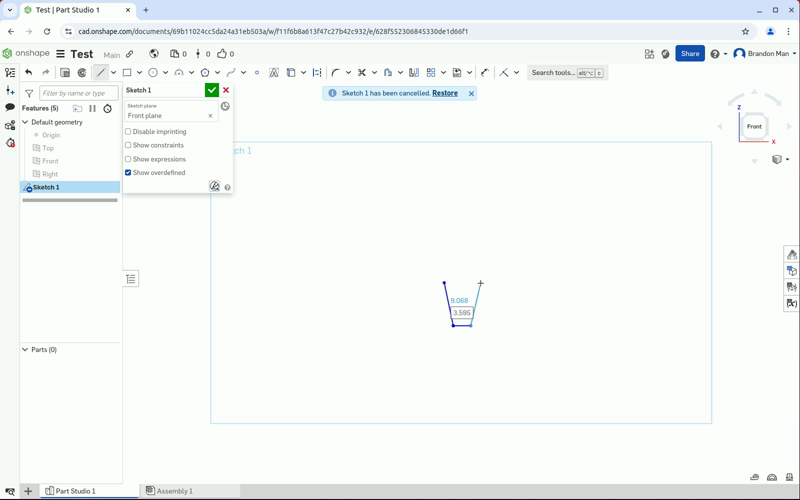
click(480, 282)
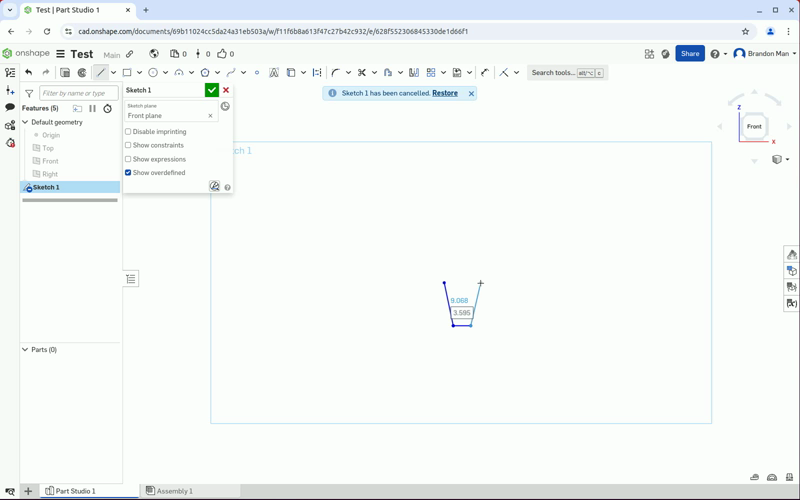
key_up(shift)
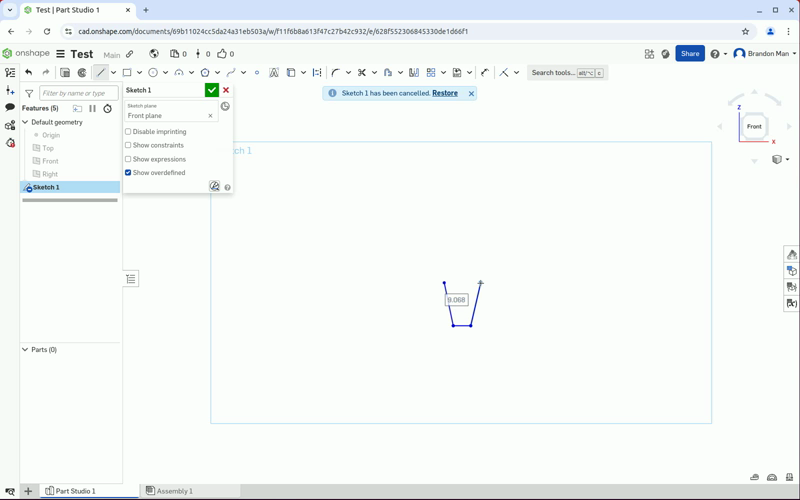
mouse_move(510, 282)
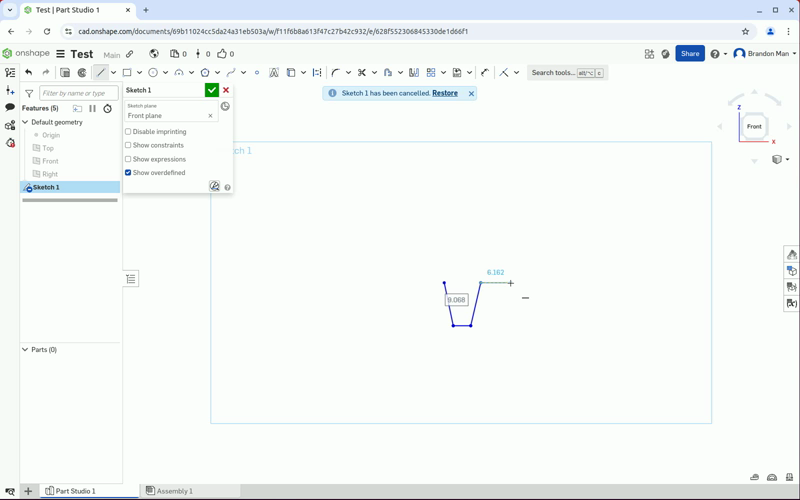
key_down(shift)
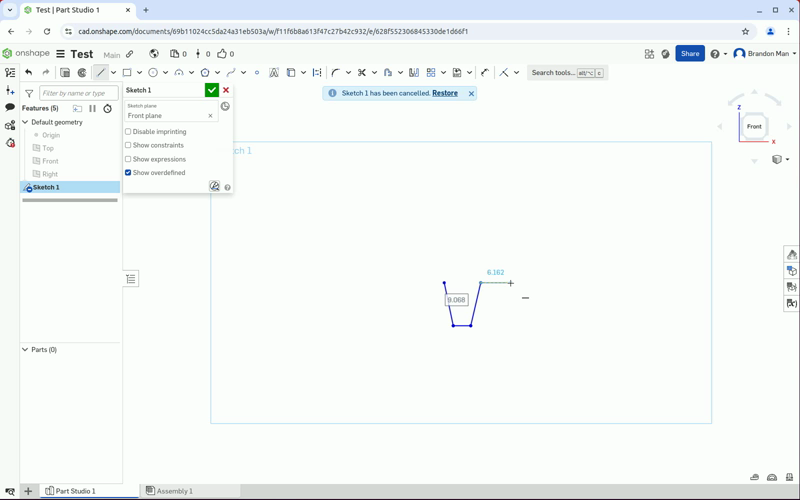
mouse_move(444, 282)
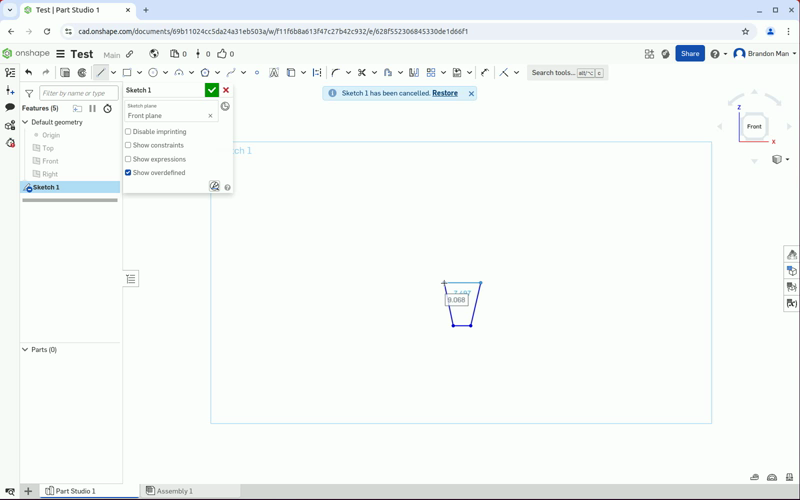
key_up(shift)
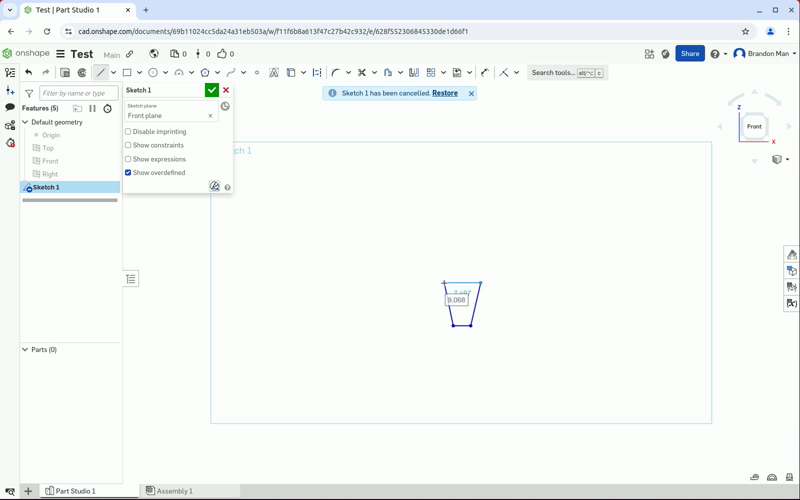
click(444, 282)
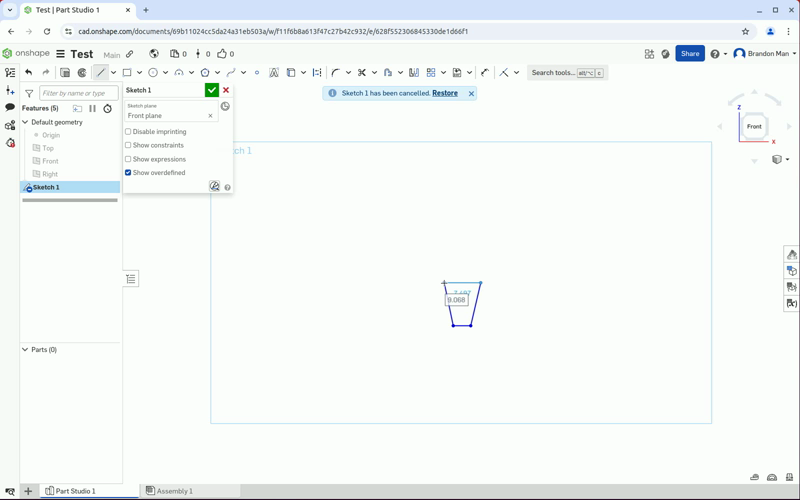
key(esc)
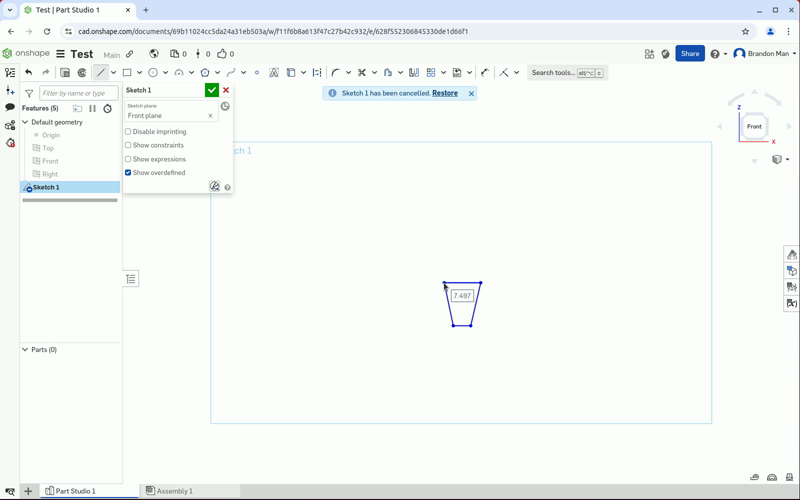
mouse_move(471, 292)
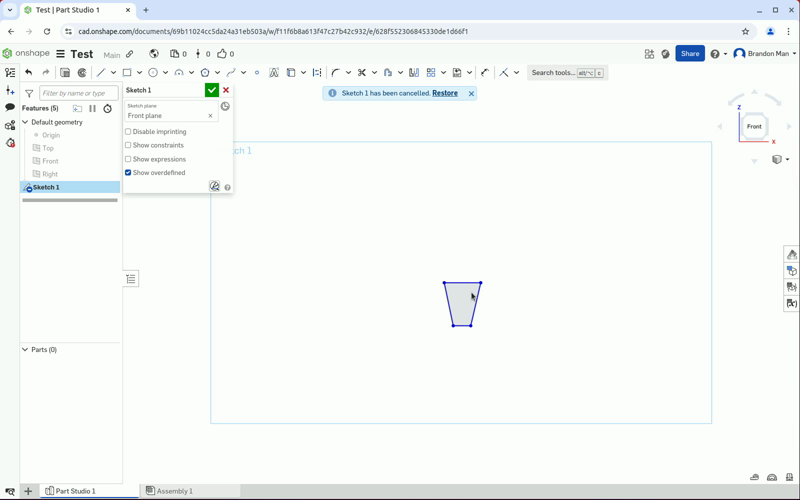
scroll(6)
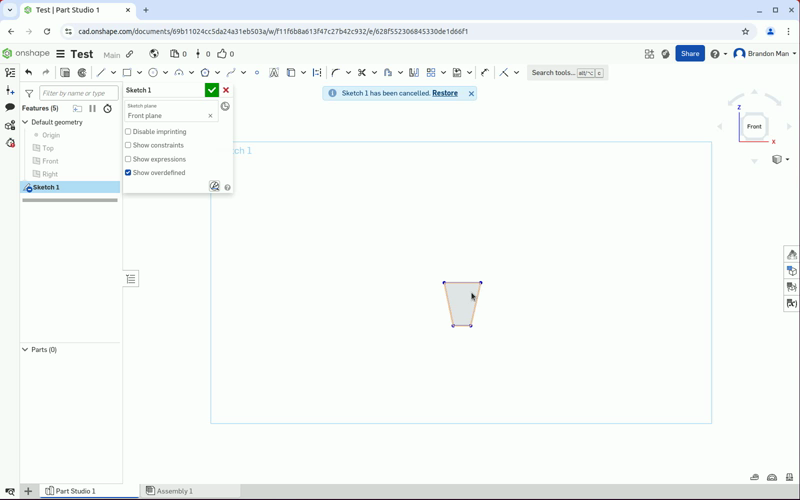
scroll(6)
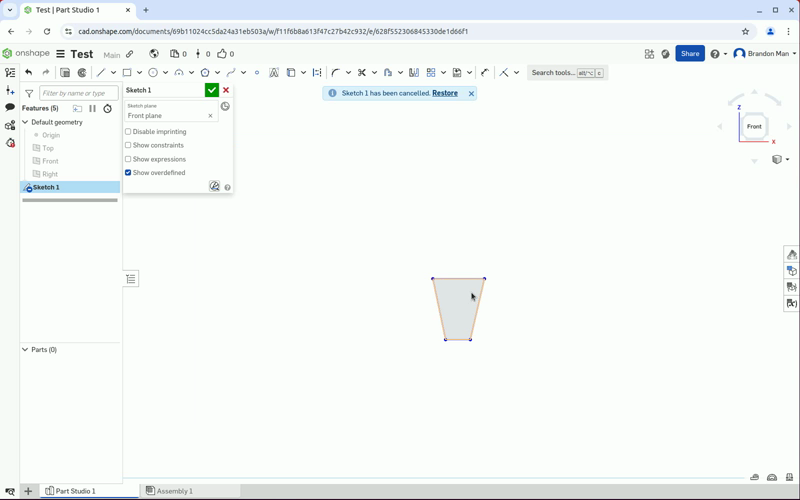
scroll(6)
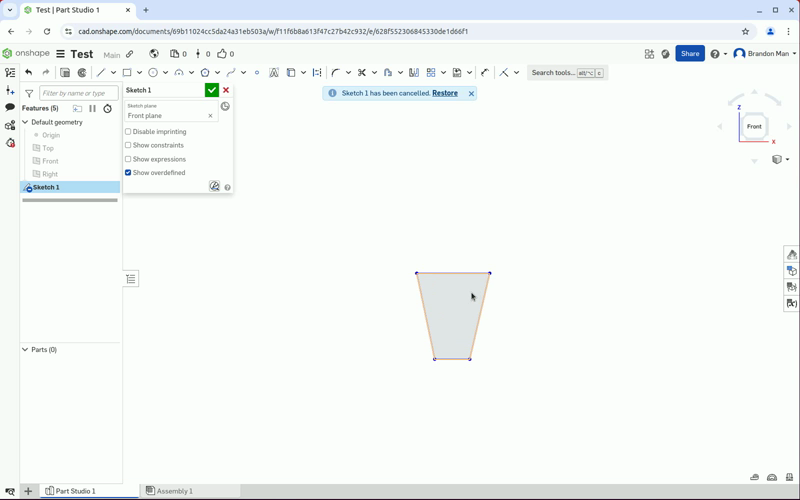
scroll(6)
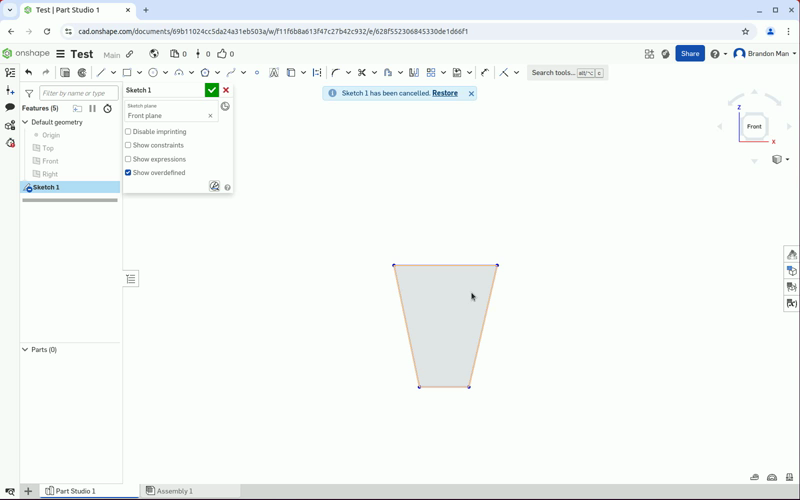
scroll(6)
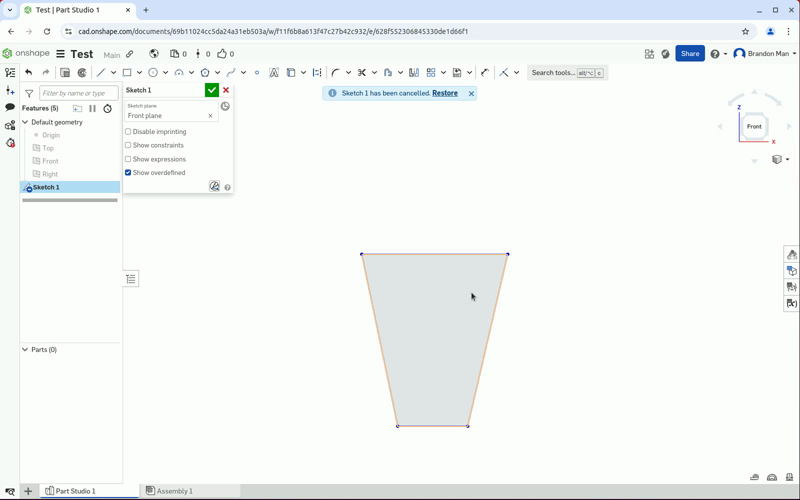
scroll(6)
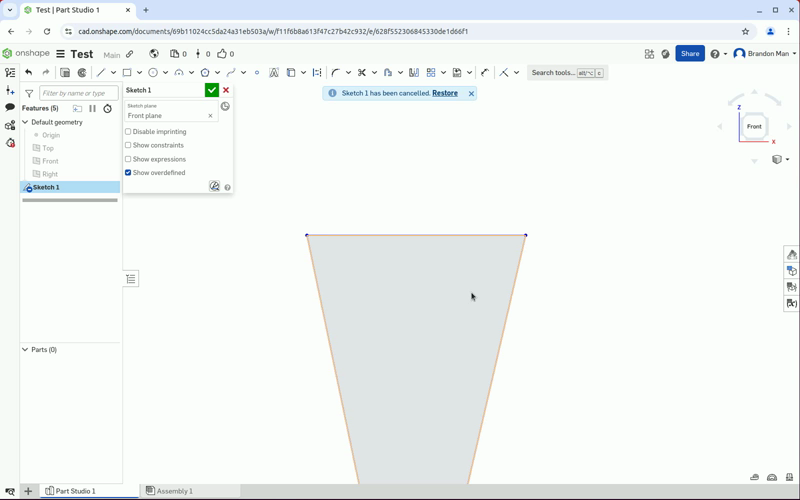
scroll(6)
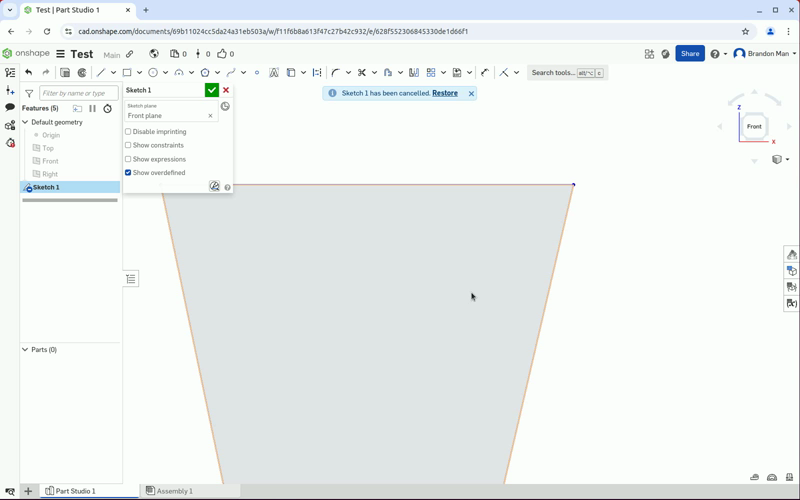
click(471, 292)
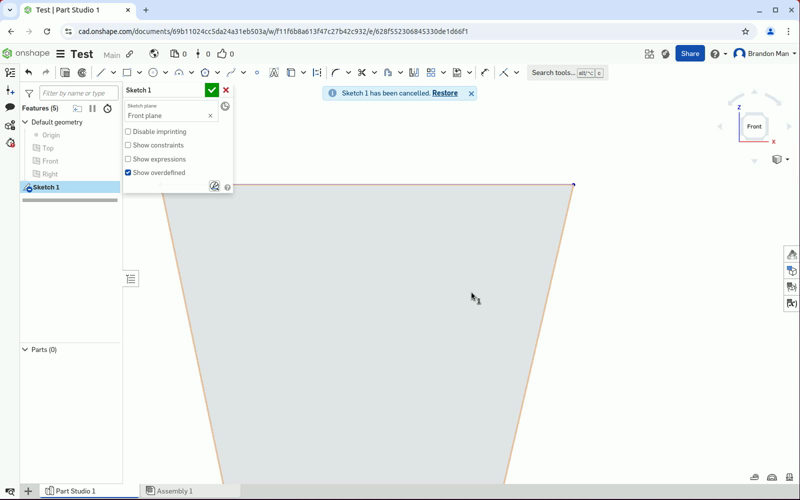
scroll(-6)
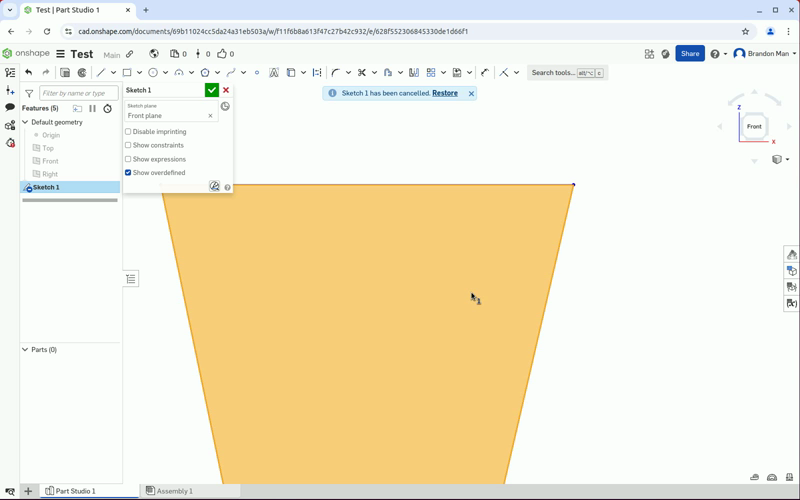
scroll(-6)
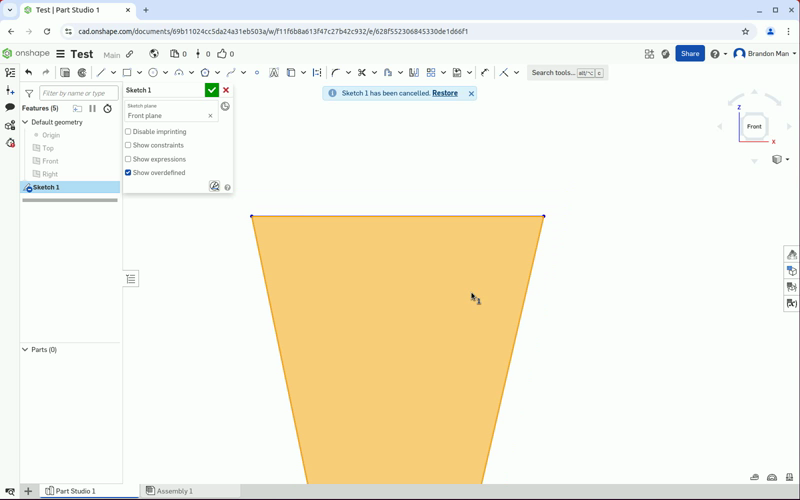
scroll(-6)
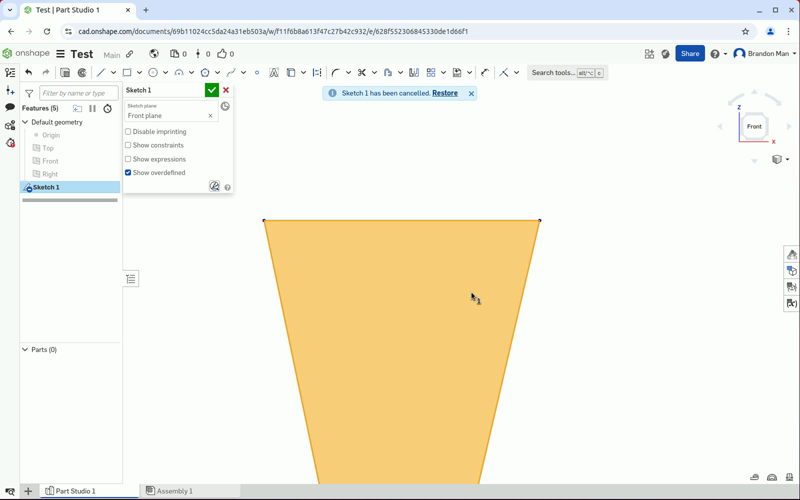
scroll(-6)
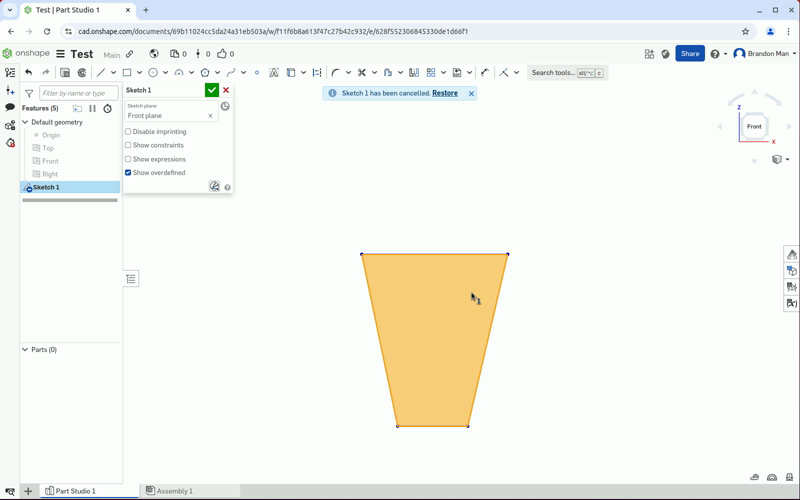
scroll(-6)
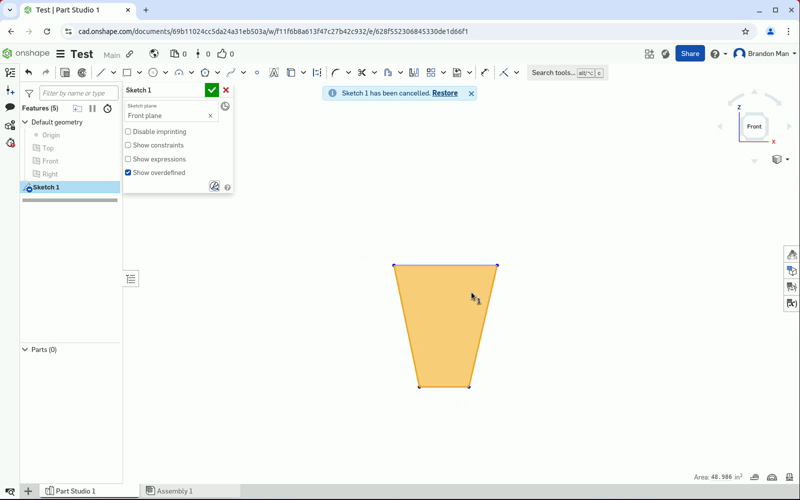
scroll(-6)
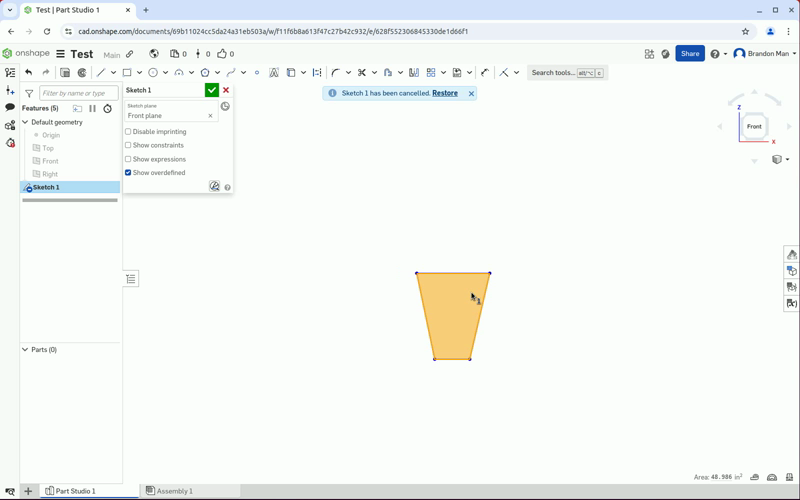
scroll(-6)
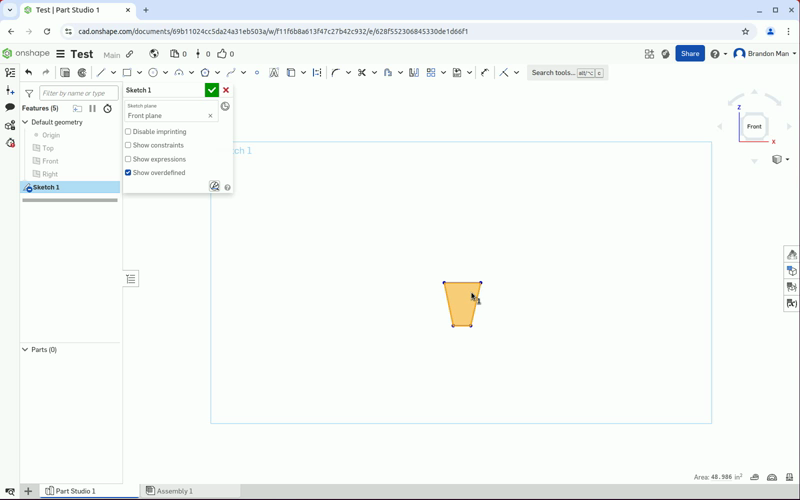
mouse_move(73, 352)
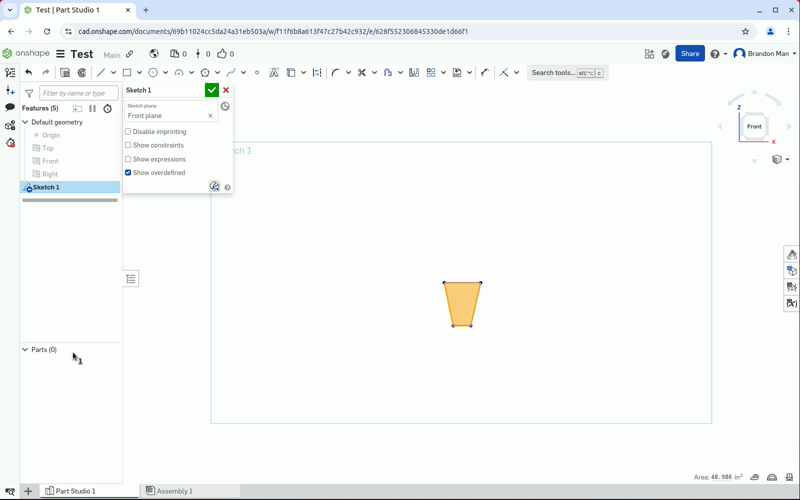
key(shift+y)
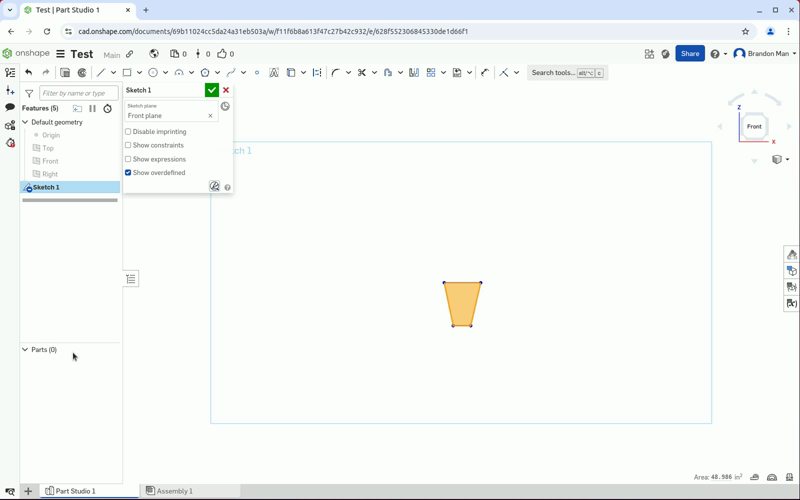
key(shift+e)
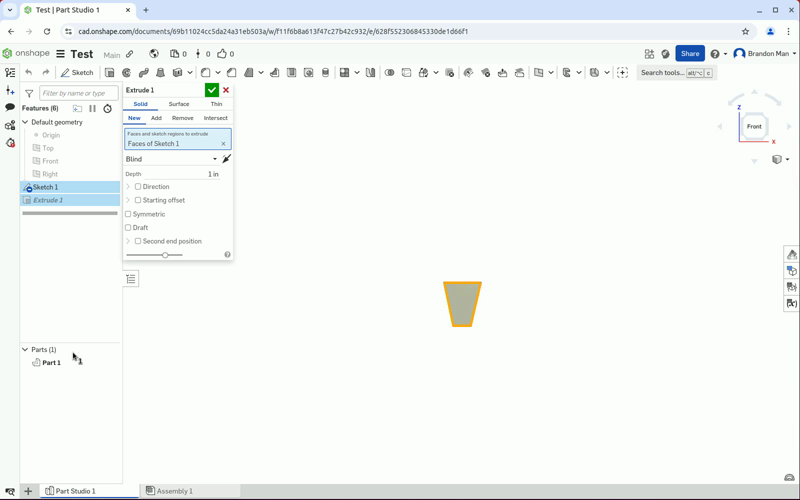
mouse_move(143, 106)
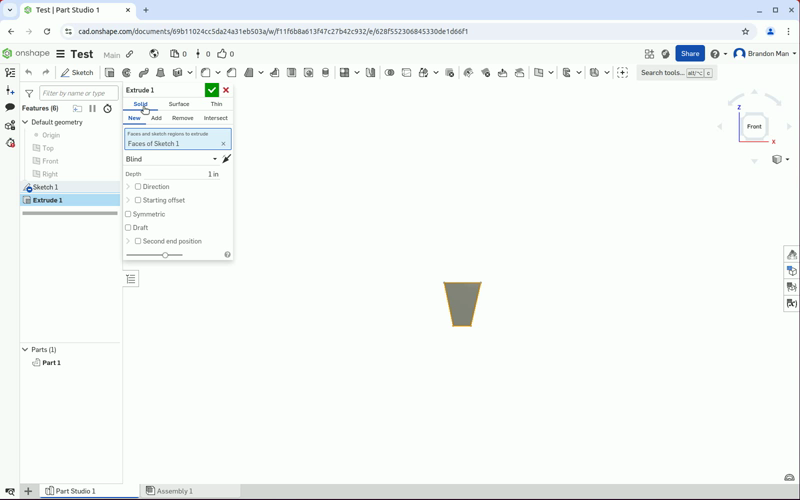
click(143, 106)
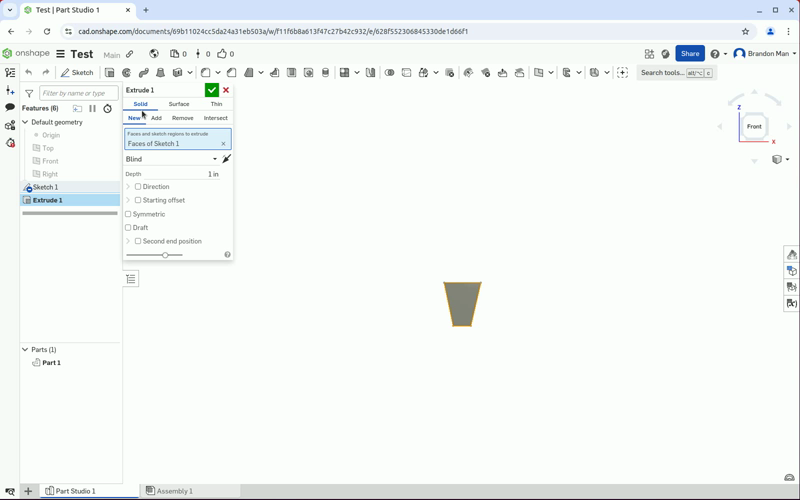
mouse_move(137, 120)
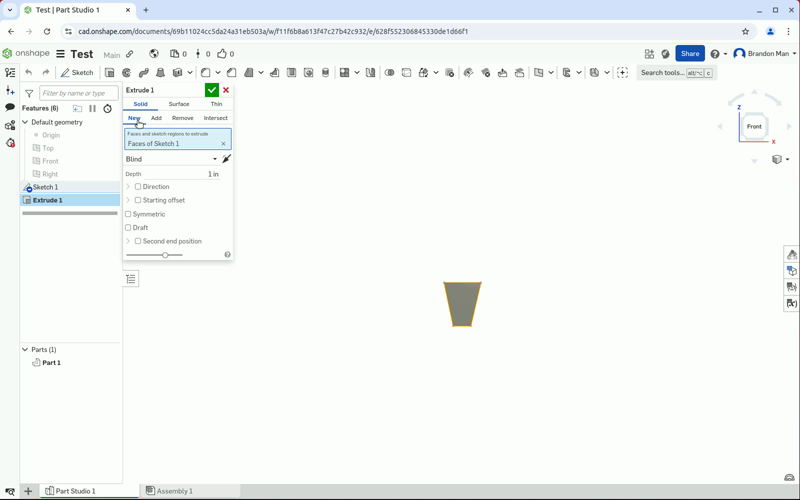
click(137, 120)
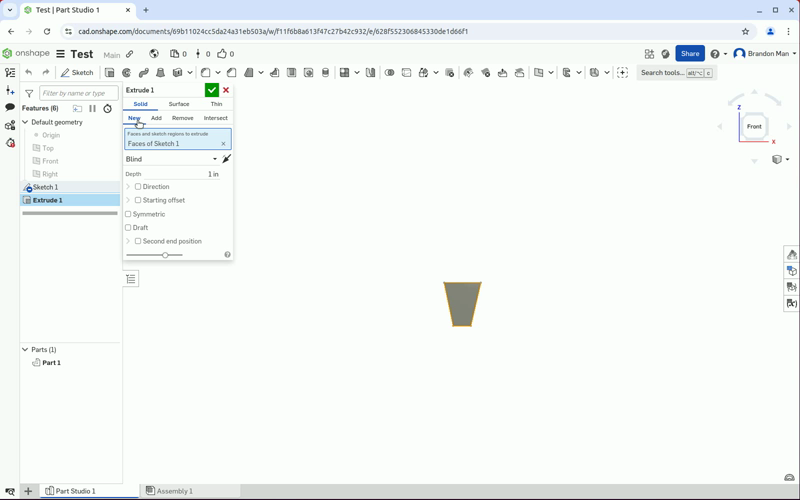
key(tab, 4)
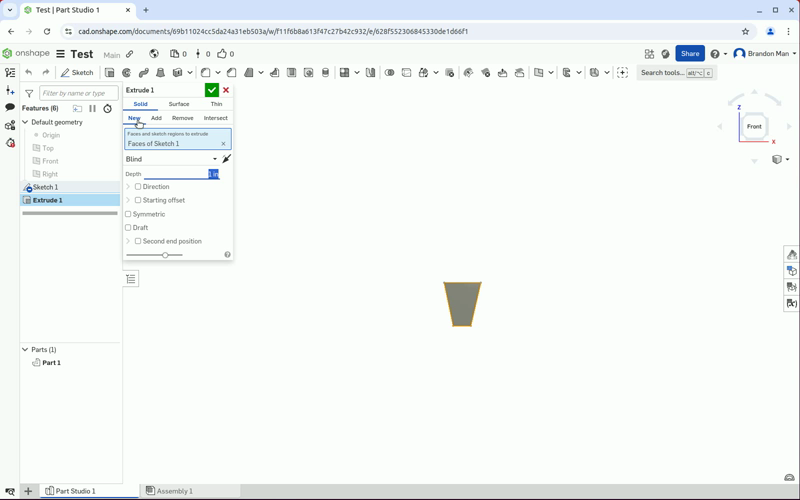
text(23.108)
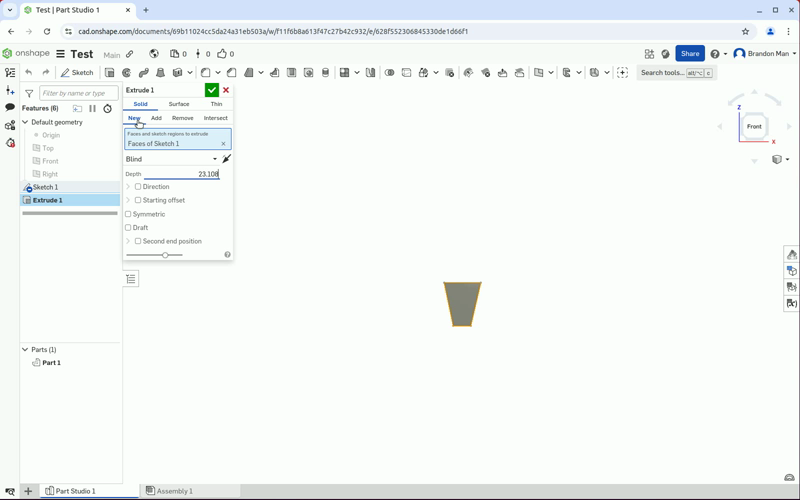
key(enter)
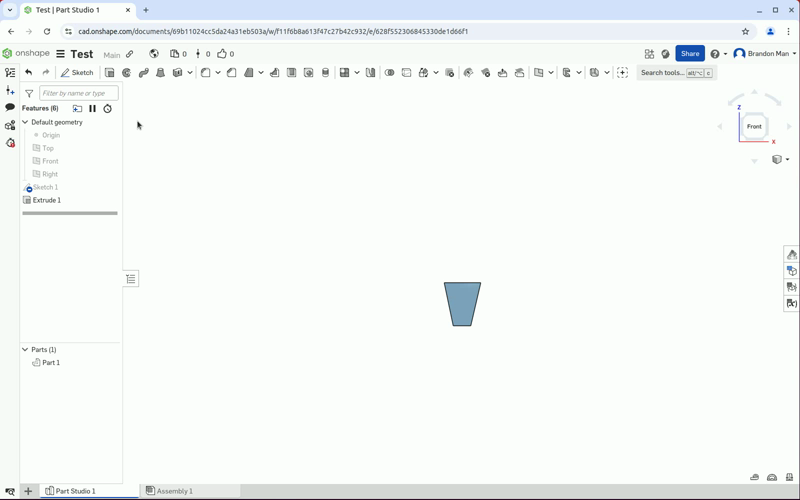
key(shift+h)
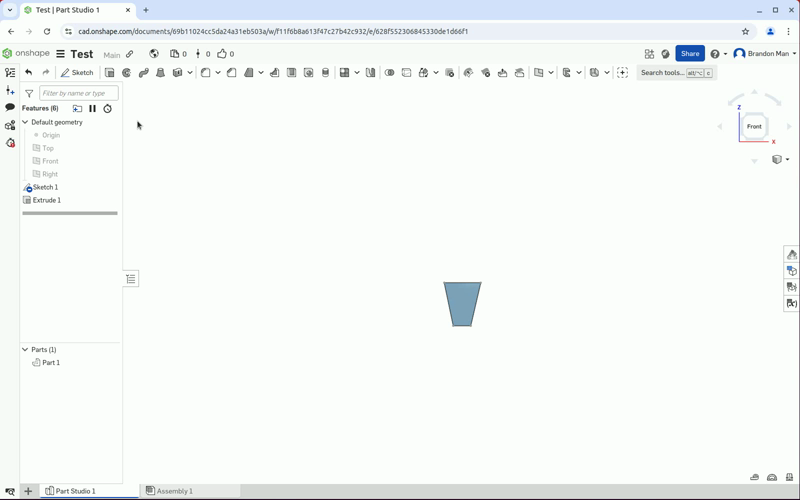
key(shift+h)
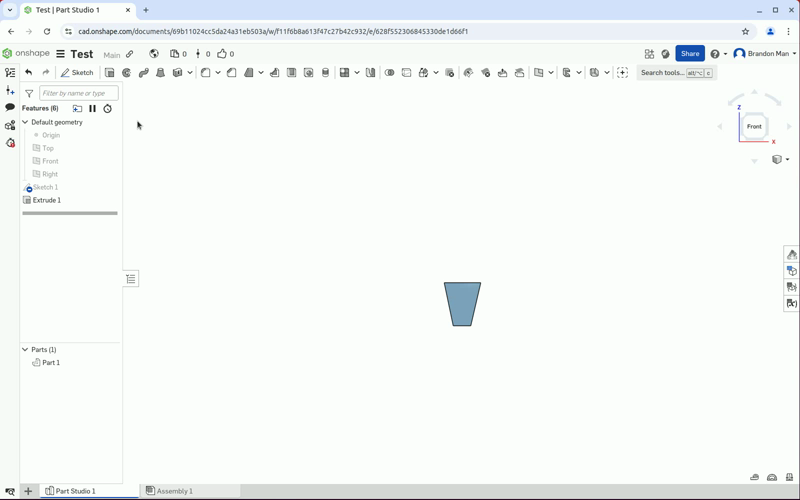
mouse_move(73, 189)
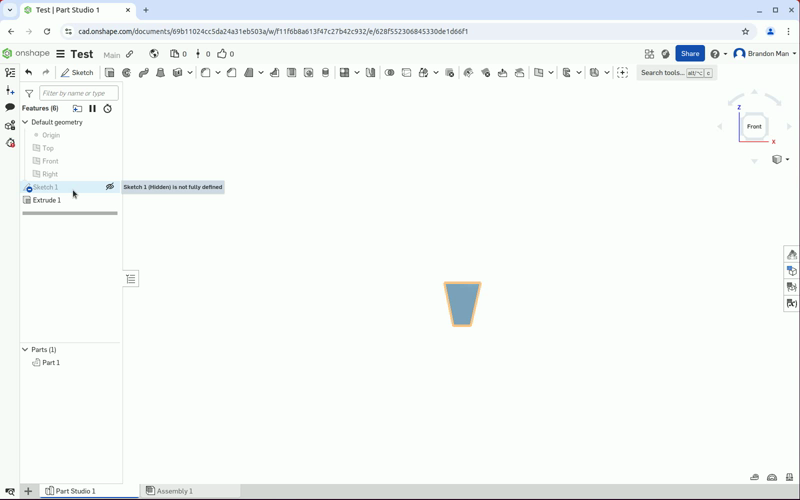
click(73, 189)
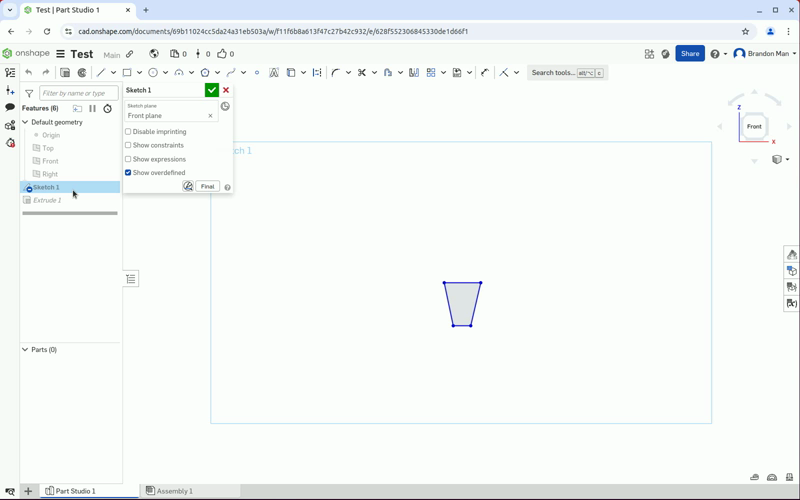
mouse_move(229, 92)
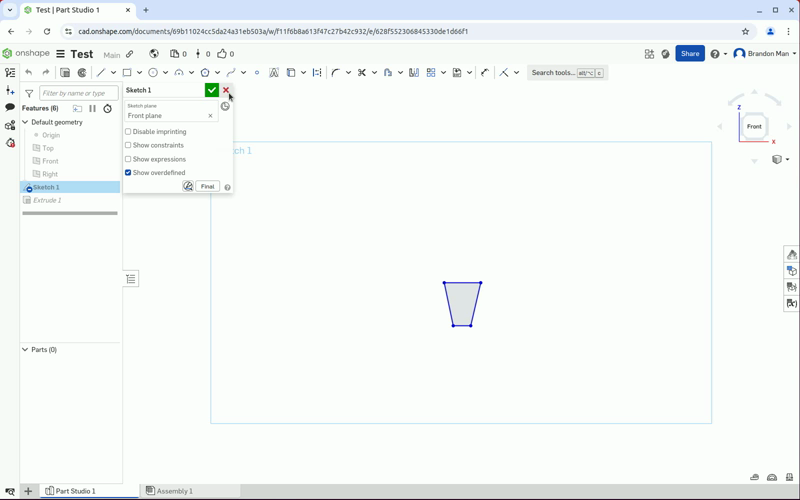
click(229, 92)
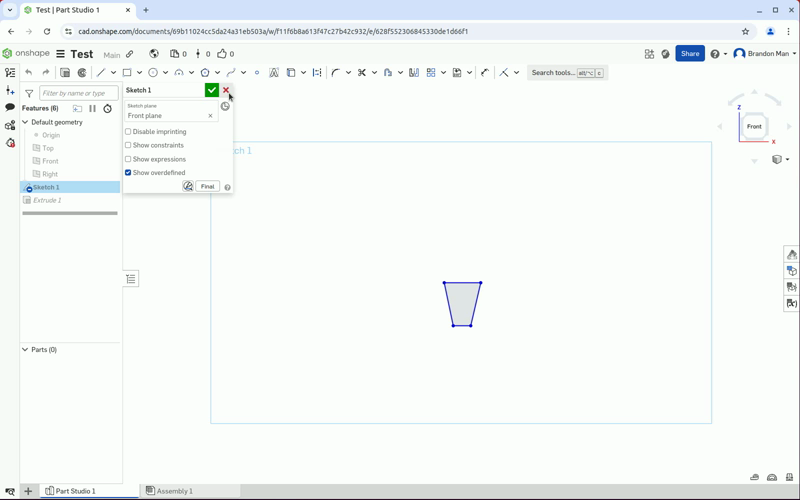
key(shift+s)
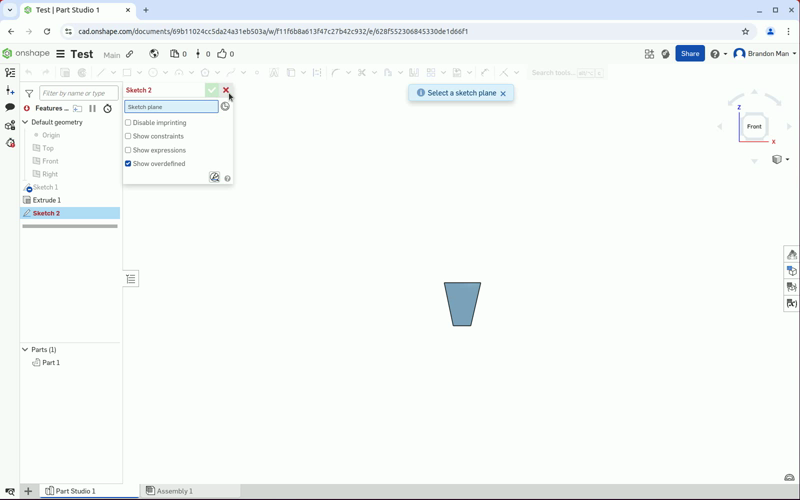
mouse_move(73, 163)
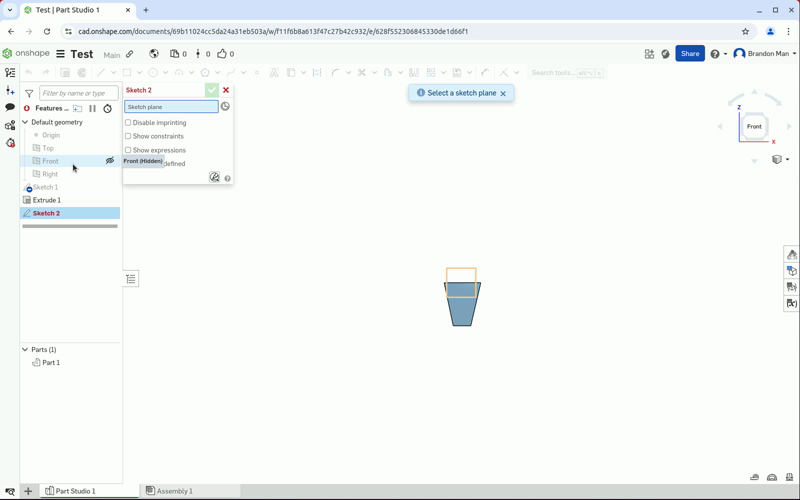
click(73, 163)
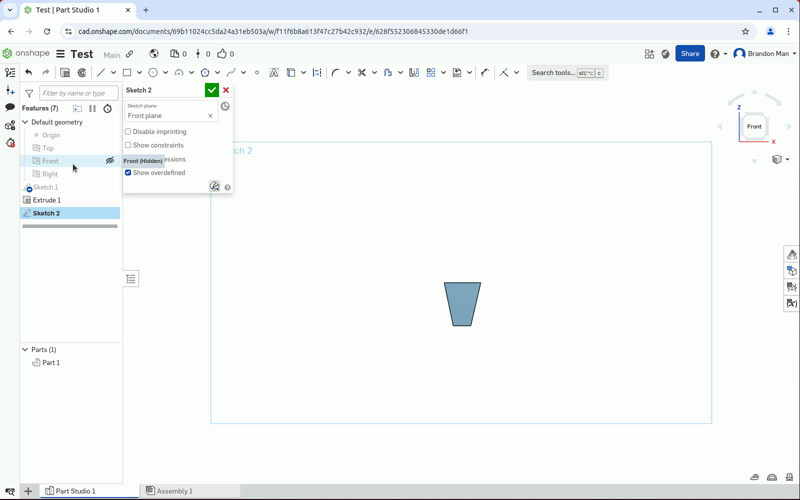
mouse_move(73, 352)
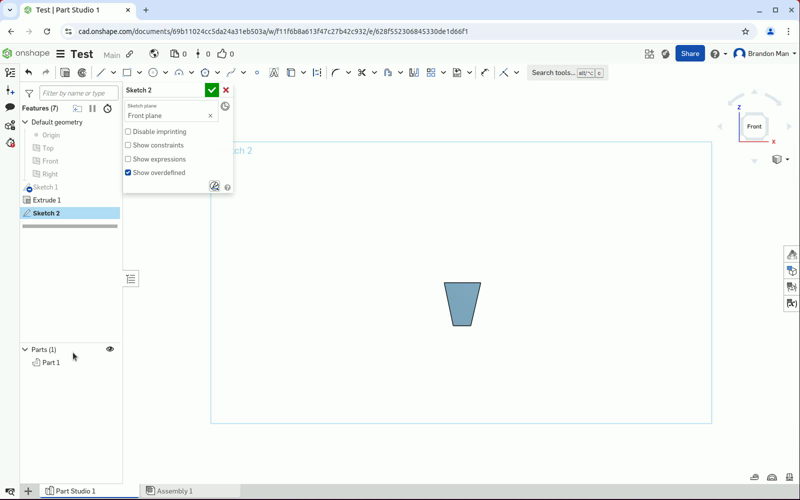
key(y)
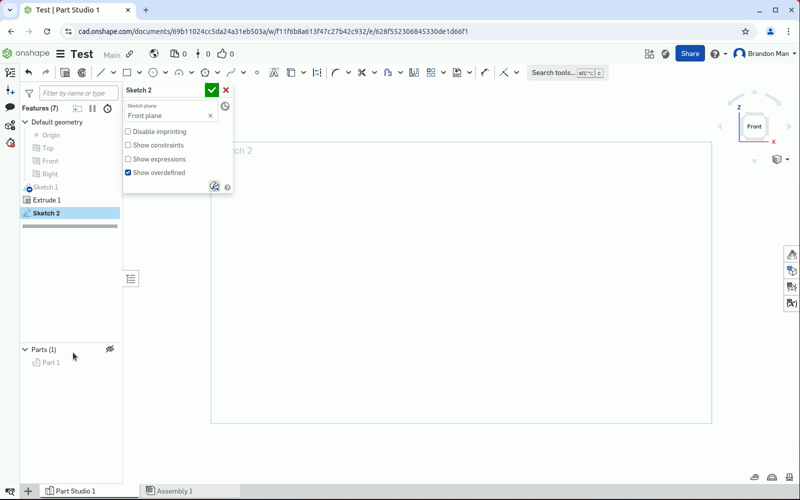
key(l)
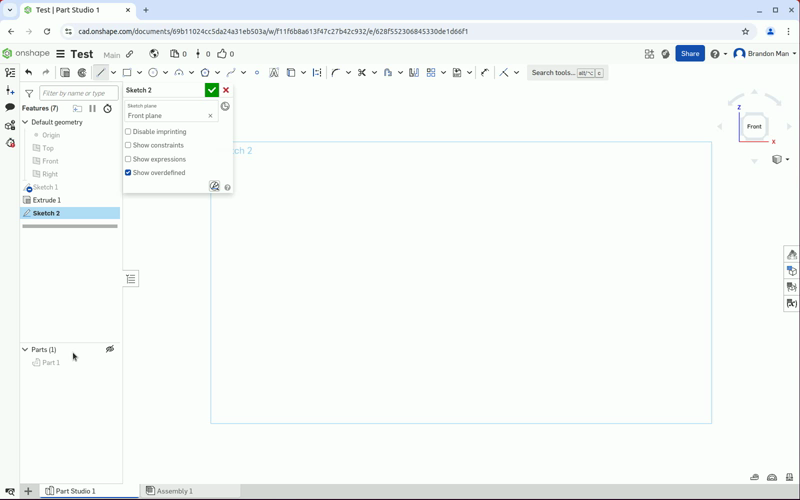
key_down(shift)
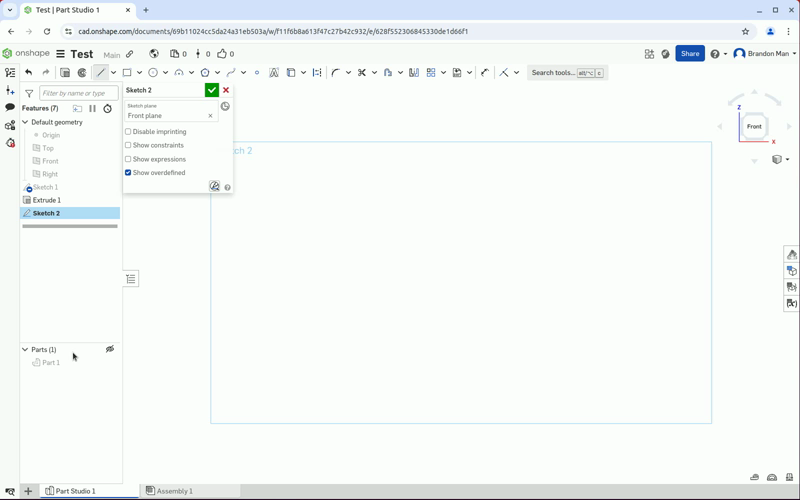
mouse_move(444, 282)
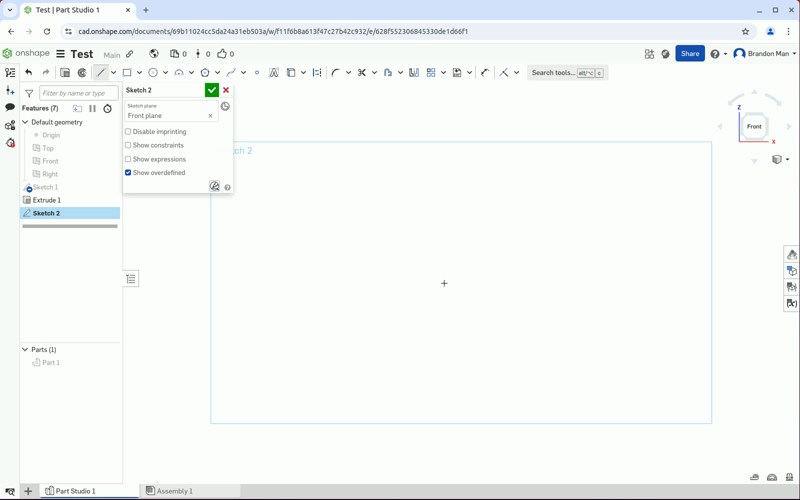
click(444, 282)
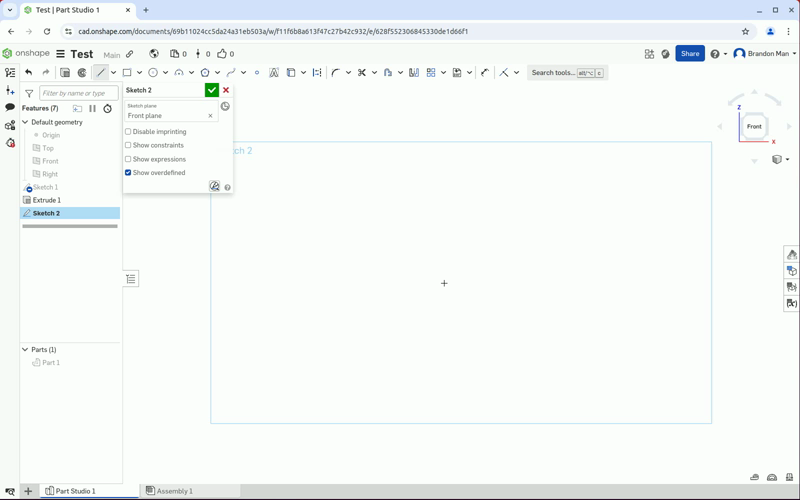
key_up(shift)
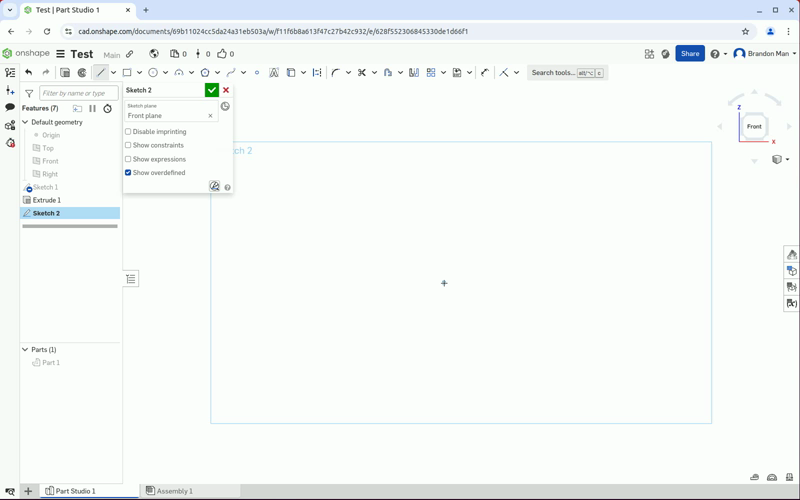
key_down(shift)
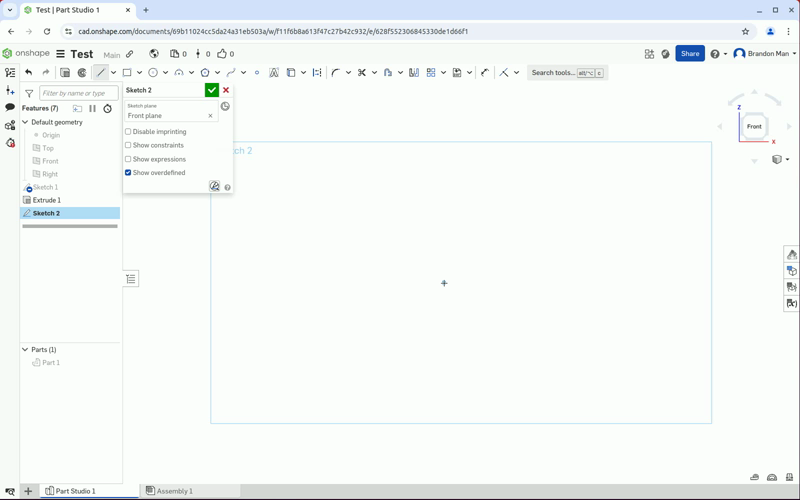
mouse_move(474, 282)
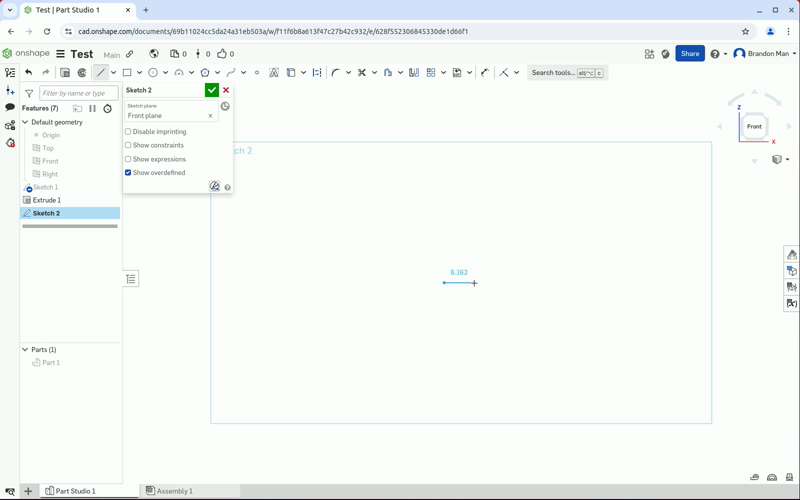
mouse_move(480, 282)
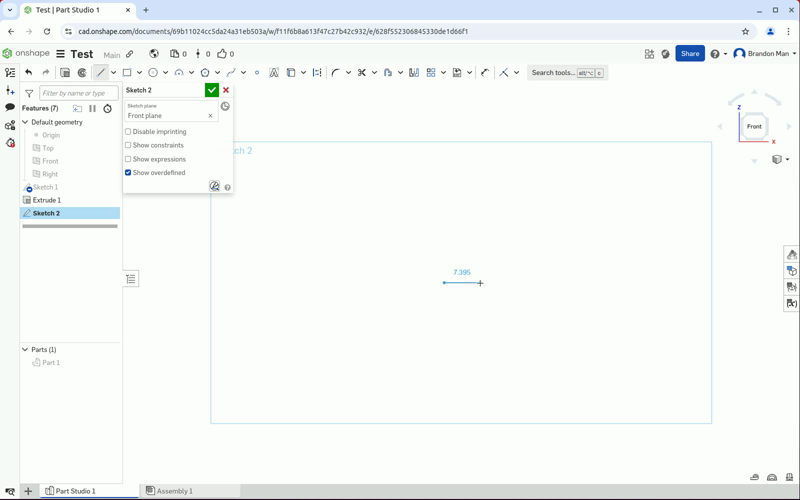
click(480, 282)
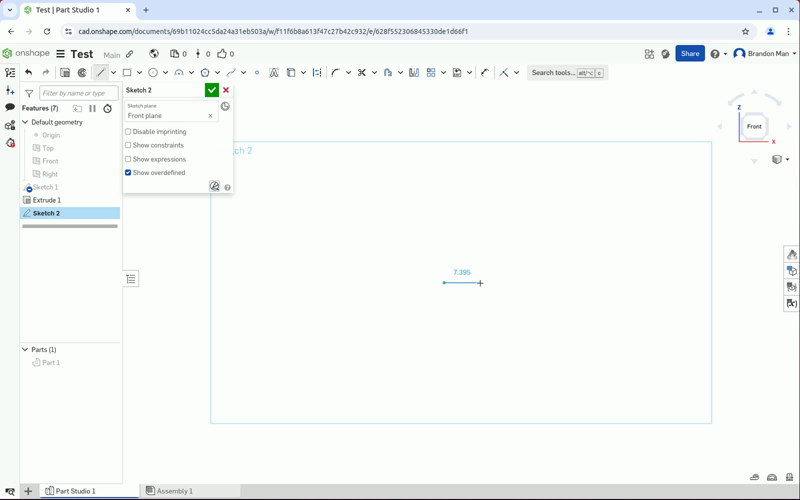
key_up(shift)
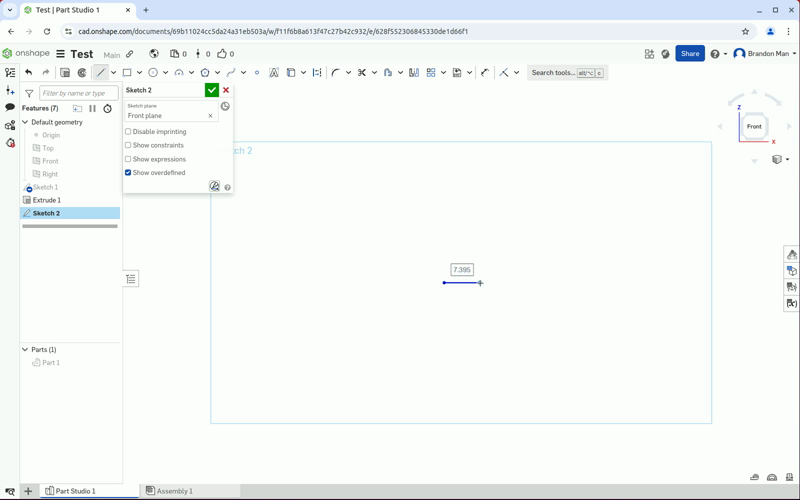
key_down(shift)
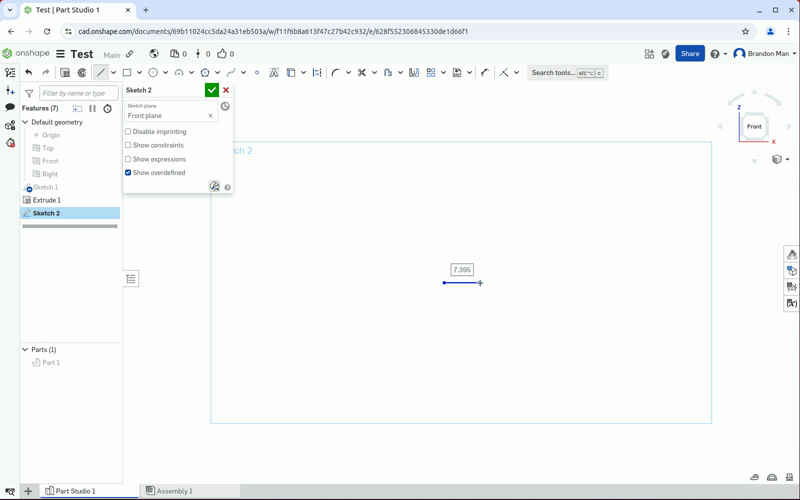
mouse_move(510, 282)
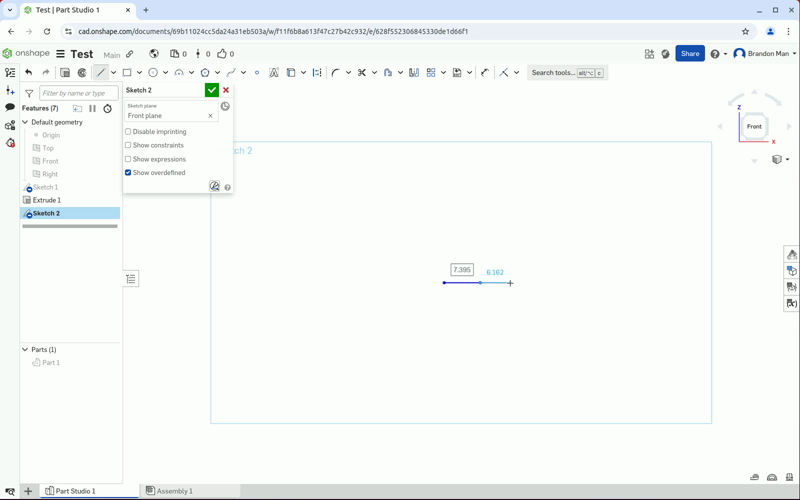
mouse_move(461, 251)
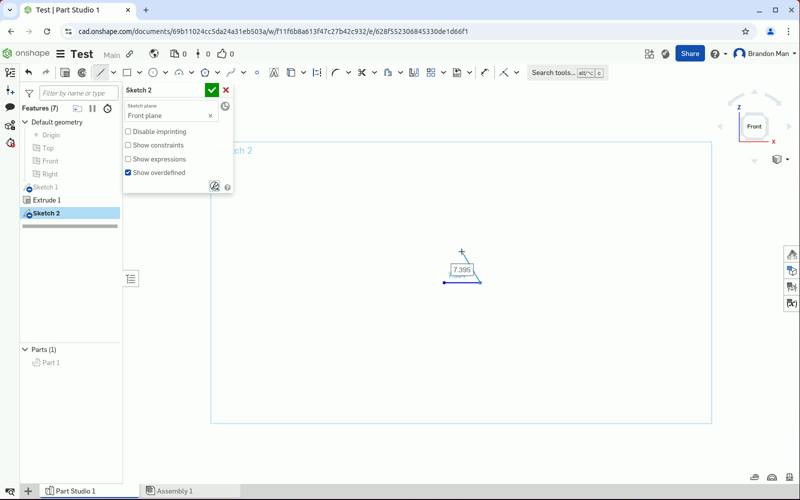
click(461, 251)
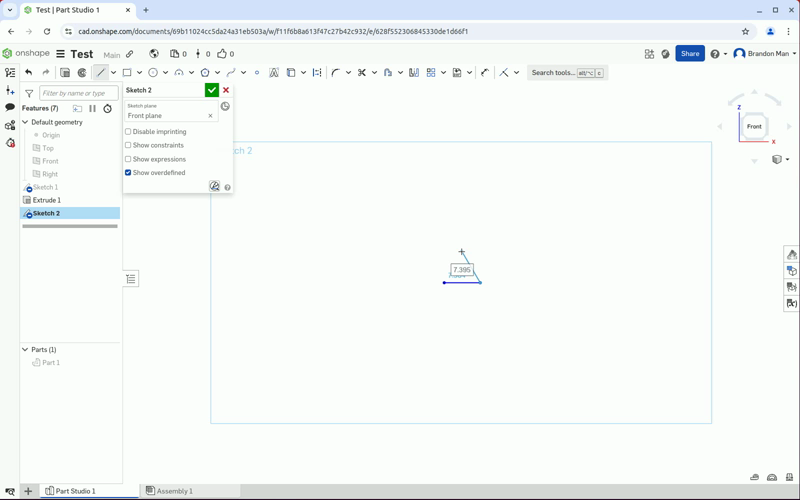
key_up(shift)
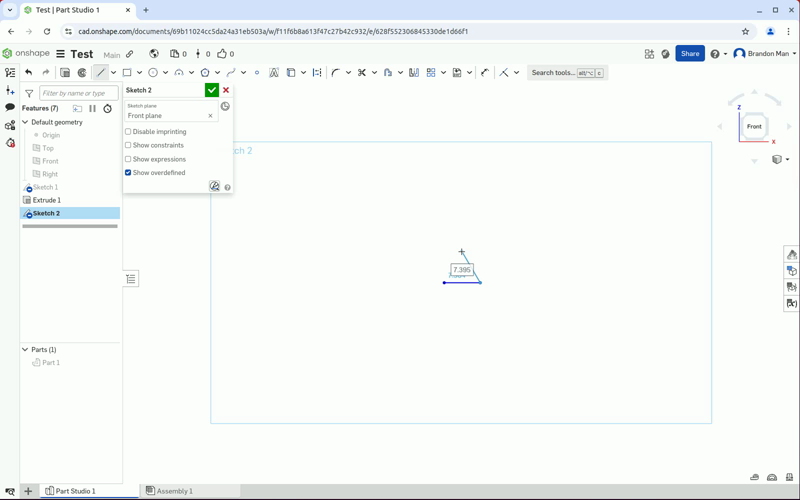
mouse_move(492, 251)
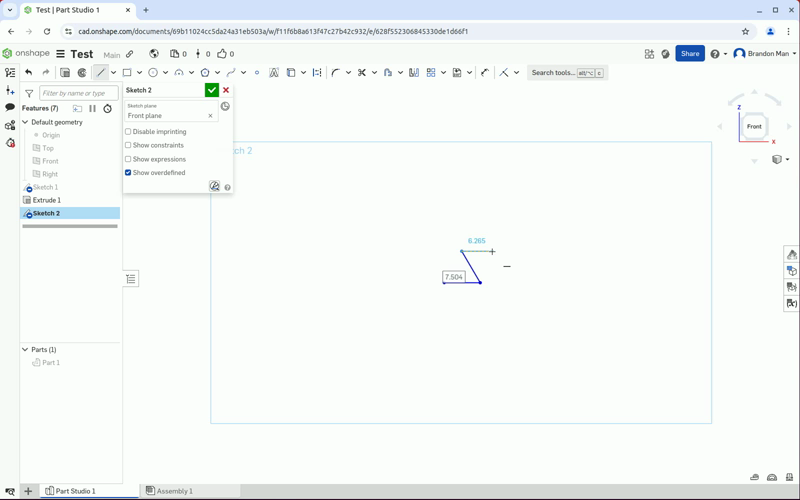
key_down(shift)
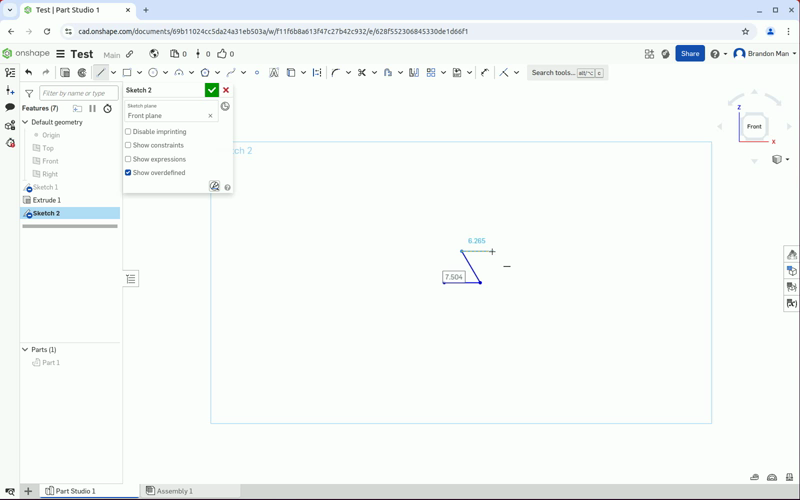
mouse_move(444, 282)
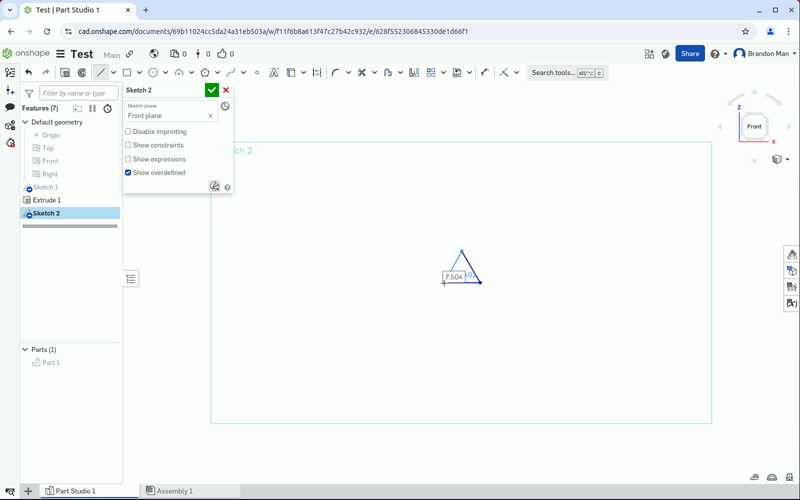
key_up(shift)
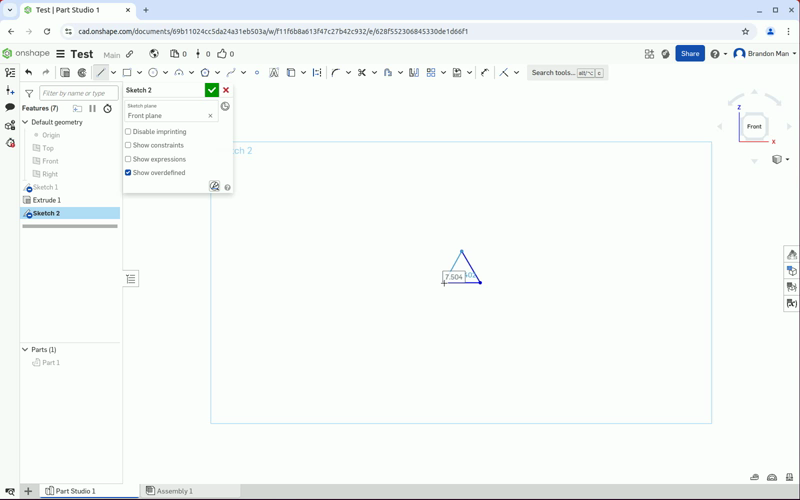
click(444, 282)
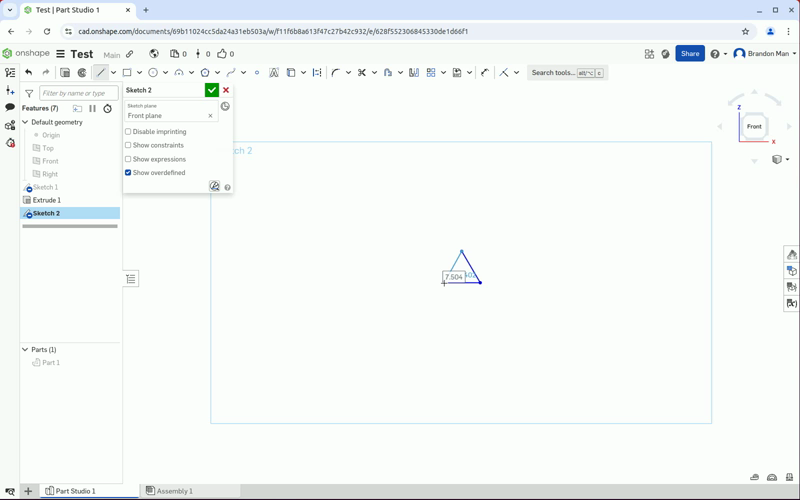
key(esc)
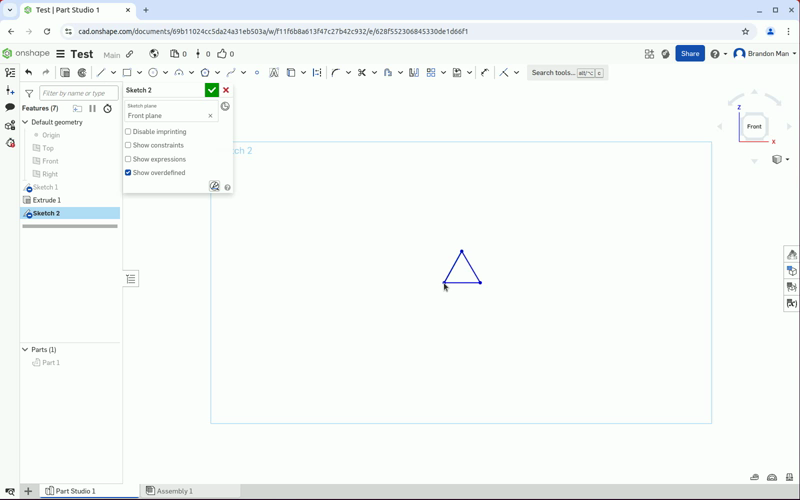
mouse_move(465, 266)
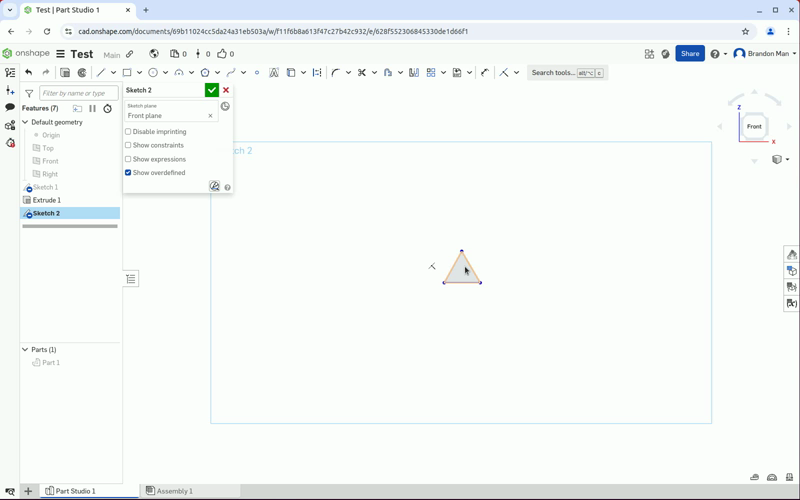
scroll(6)
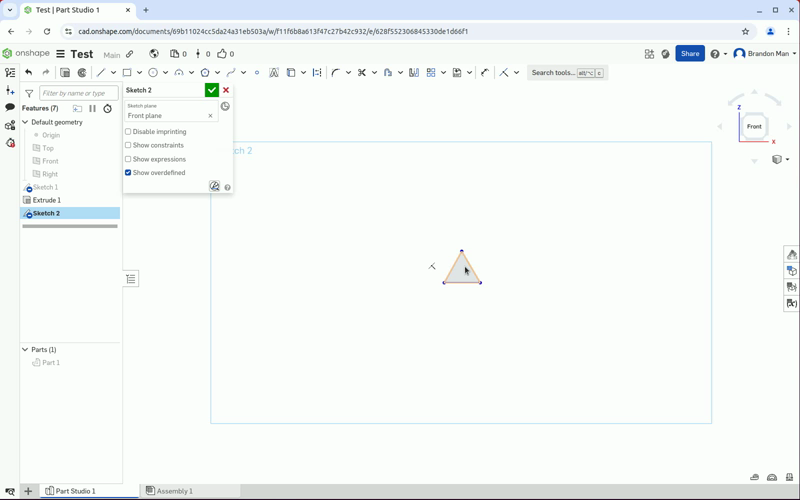
scroll(6)
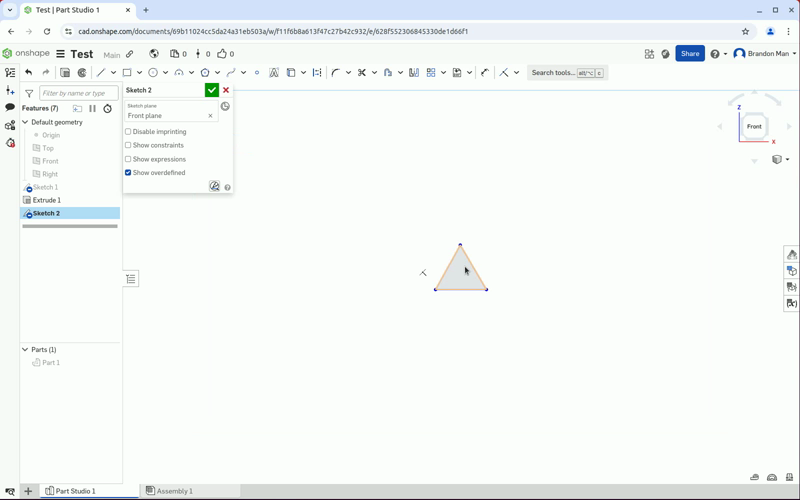
scroll(6)
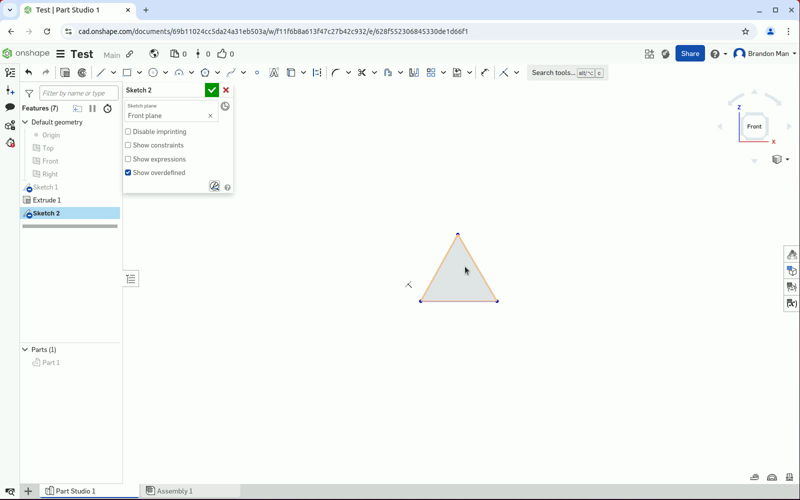
scroll(6)
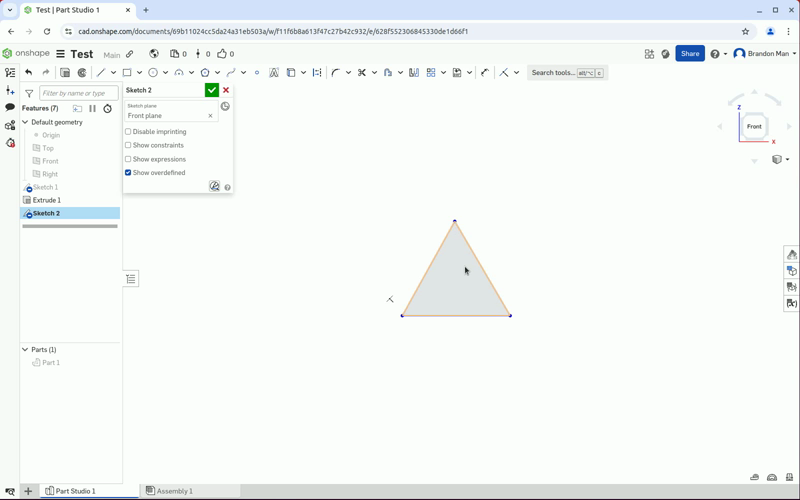
scroll(6)
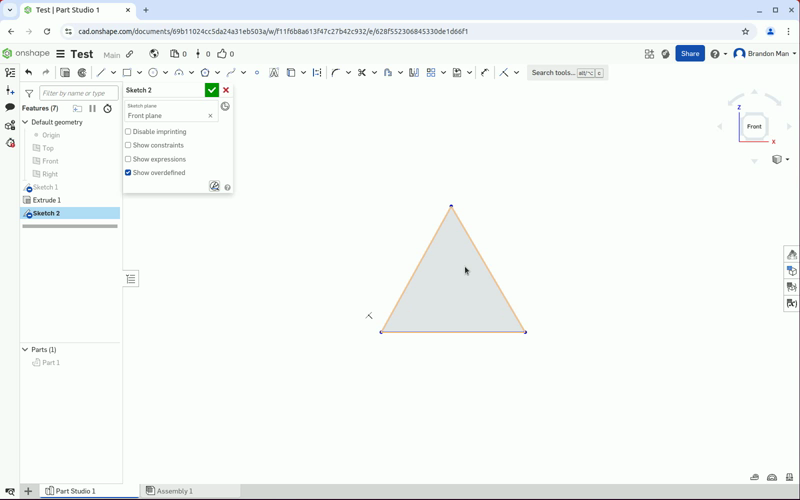
scroll(6)
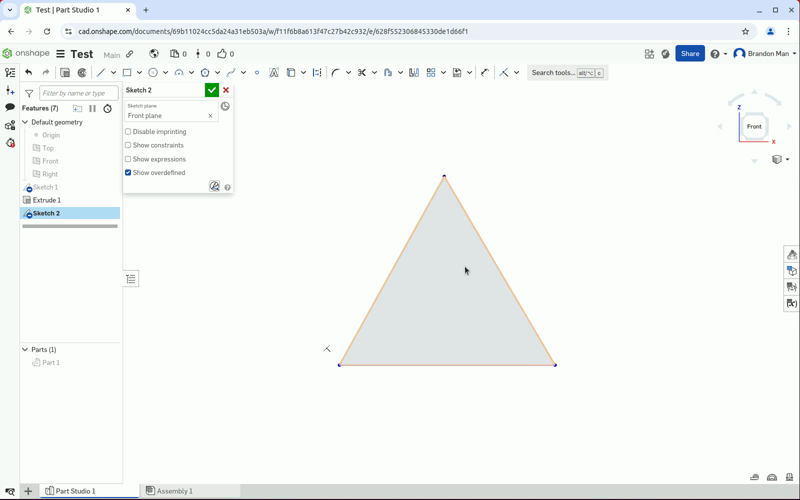
scroll(6)
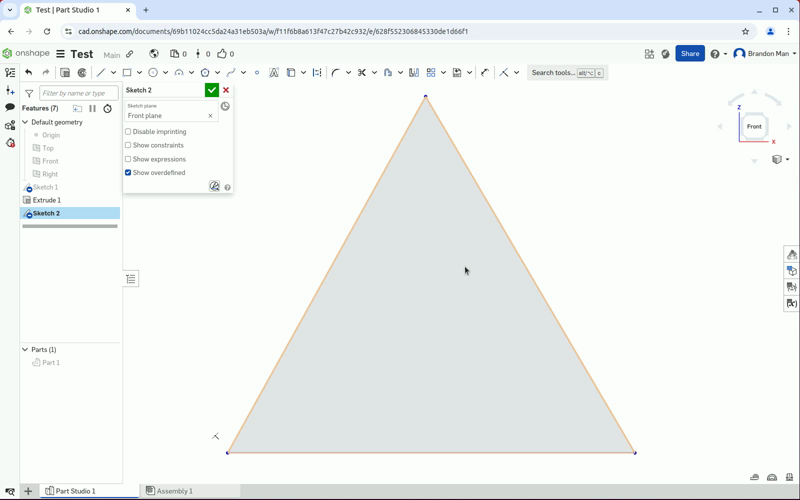
click(465, 266)
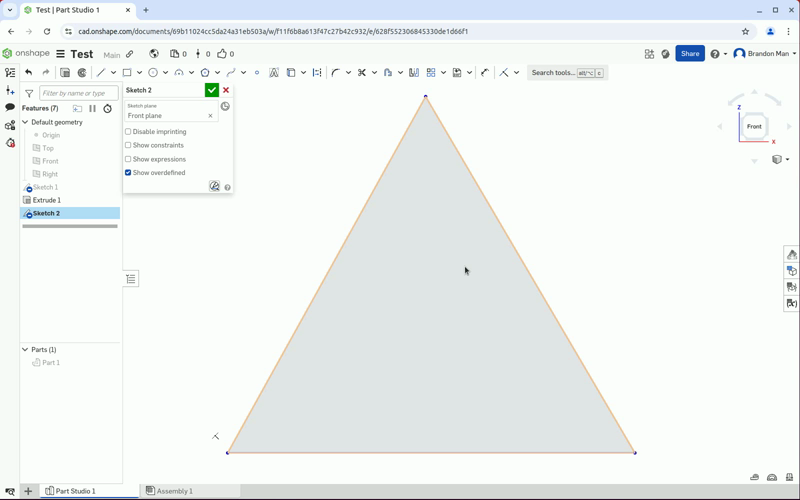
scroll(-6)
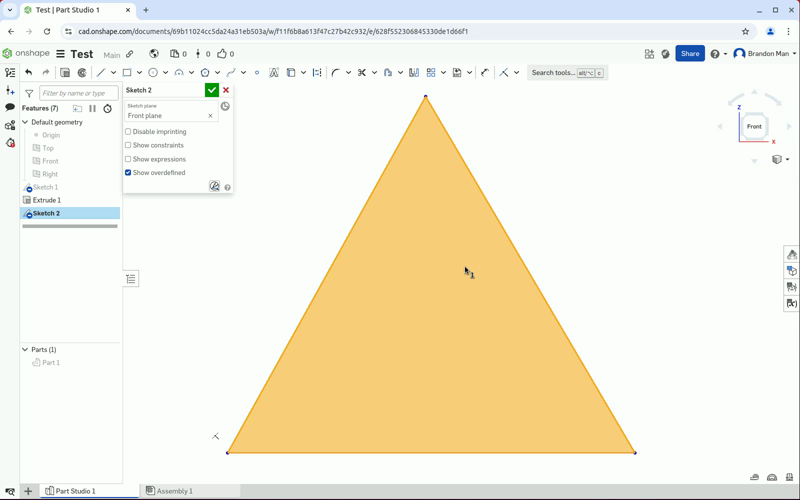
scroll(-6)
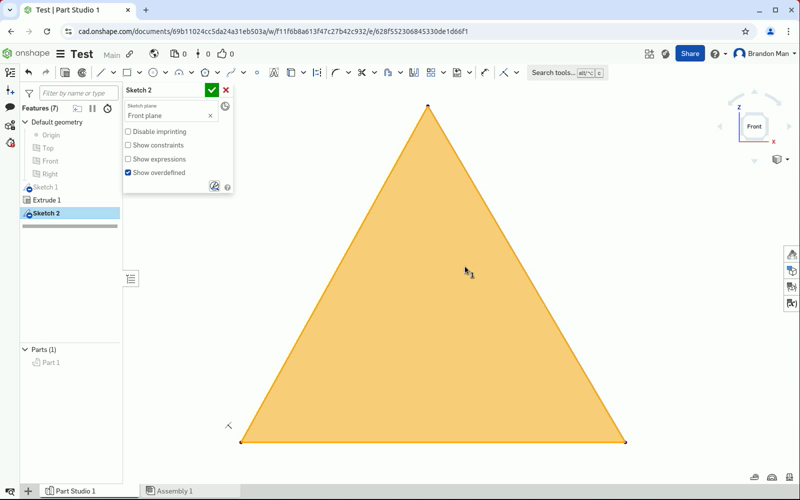
scroll(-6)
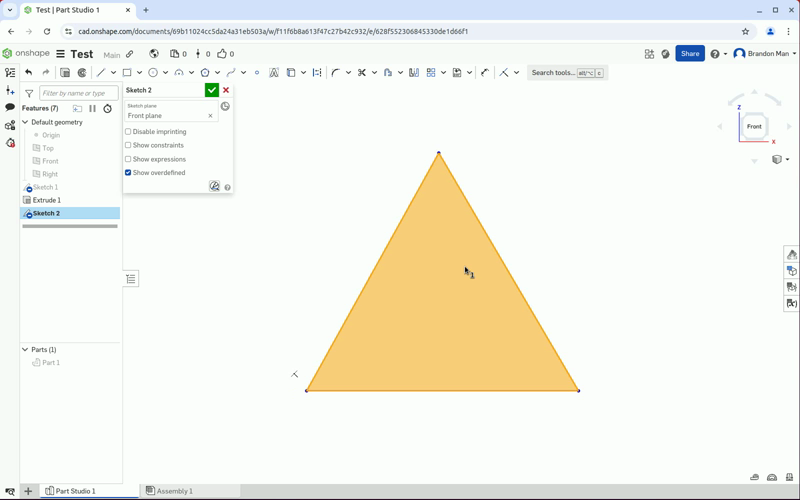
scroll(-6)
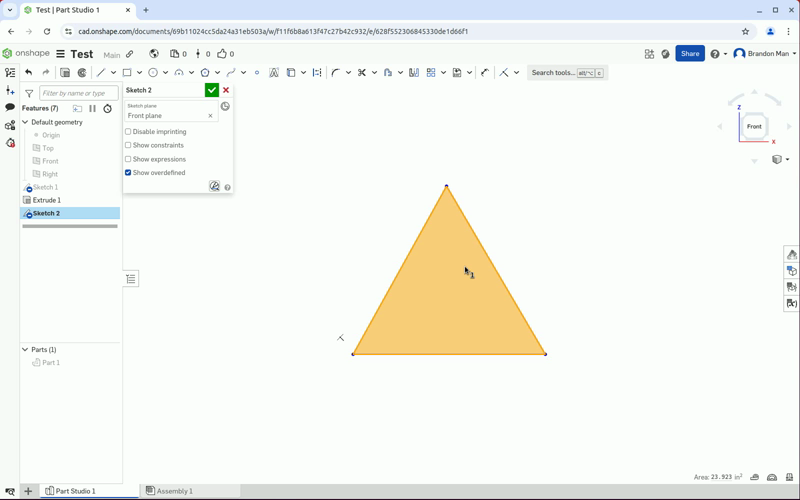
scroll(-6)
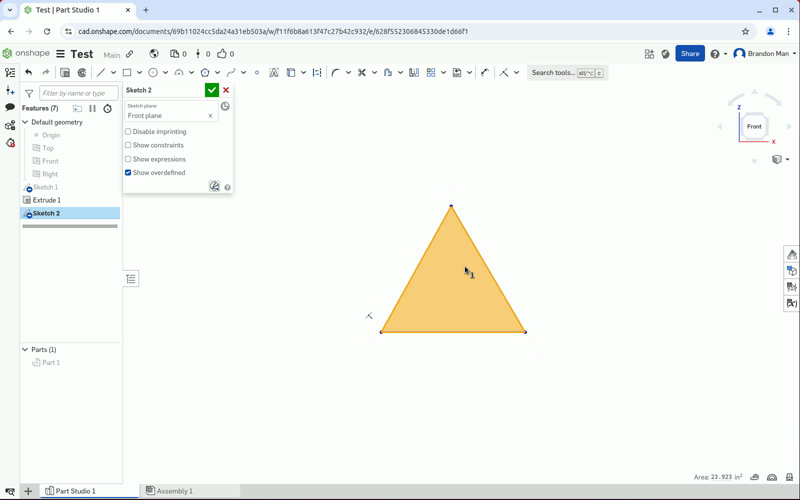
scroll(-6)
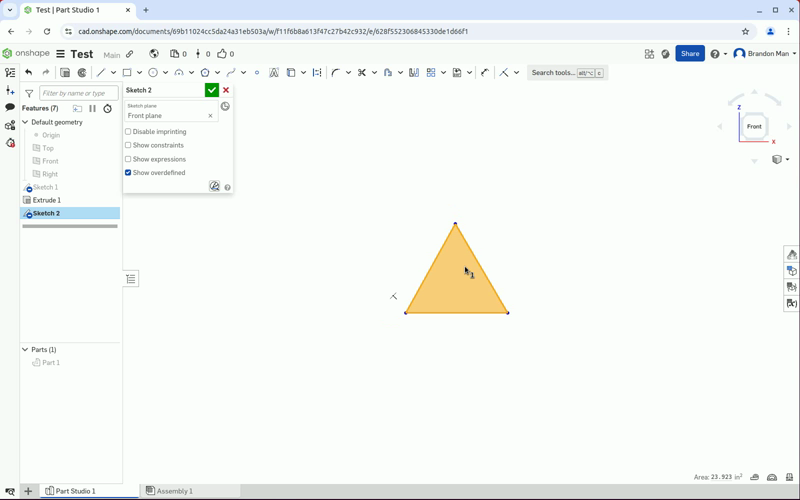
scroll(-6)
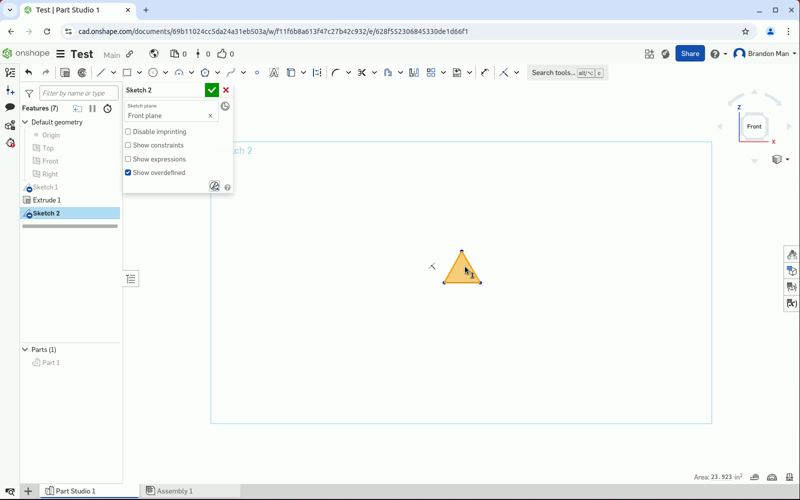
mouse_move(73, 352)
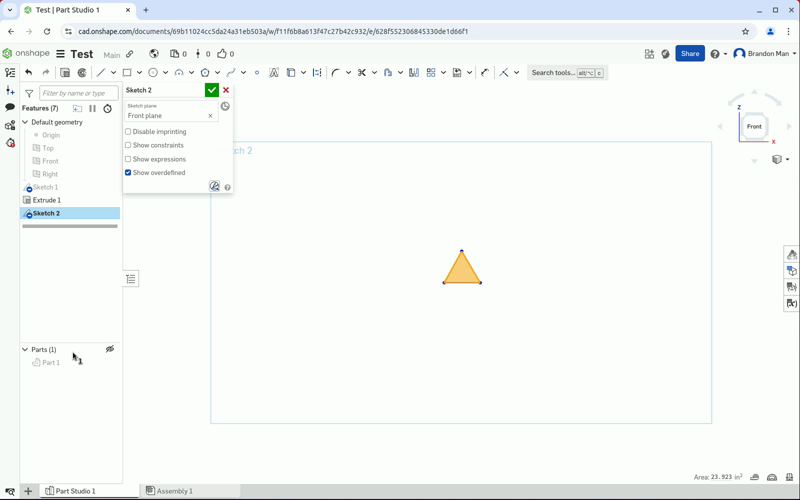
key(shift+y)
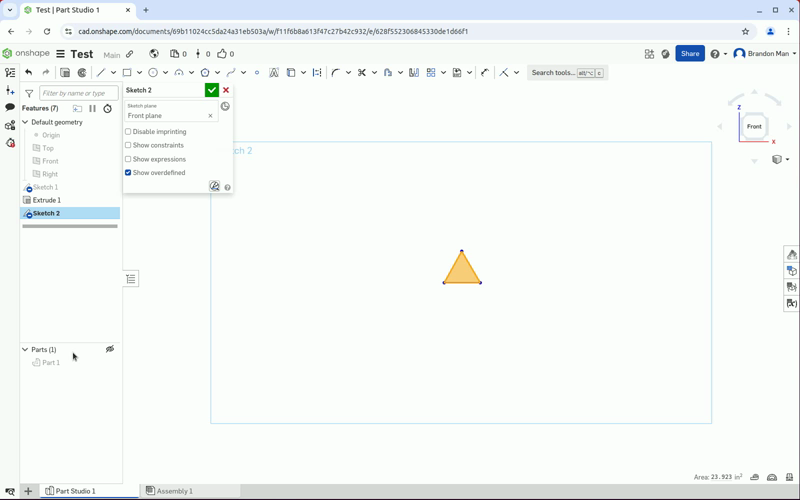
key(shift+e)
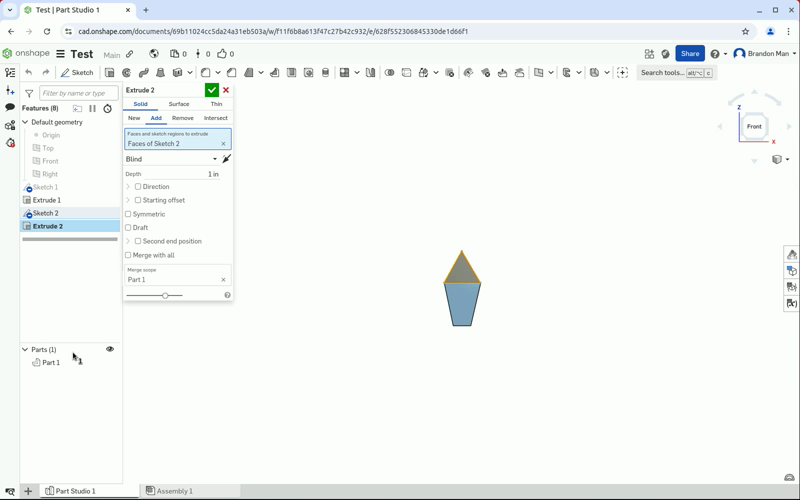
mouse_move(143, 106)
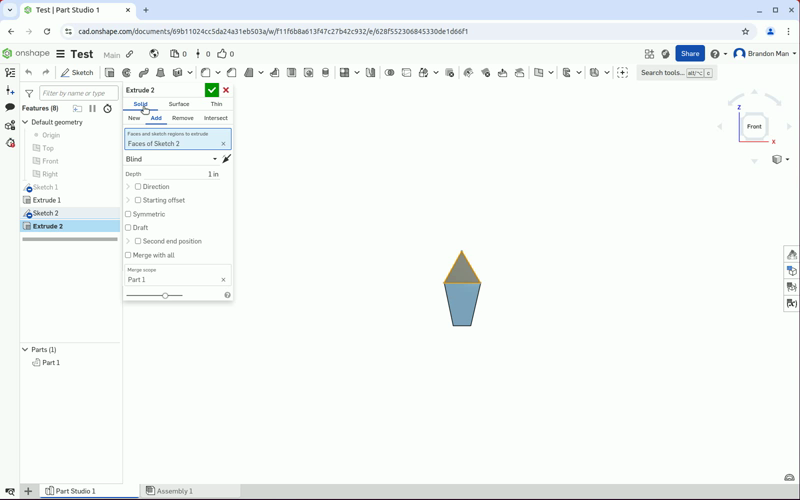
click(143, 106)
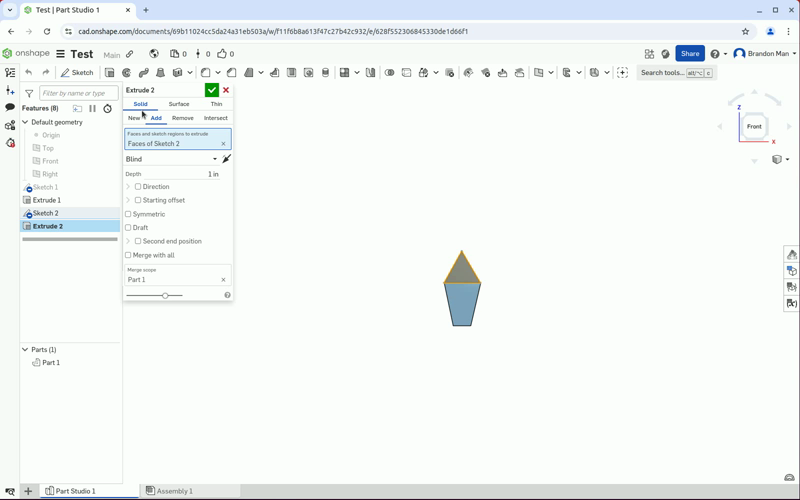
mouse_move(137, 120)
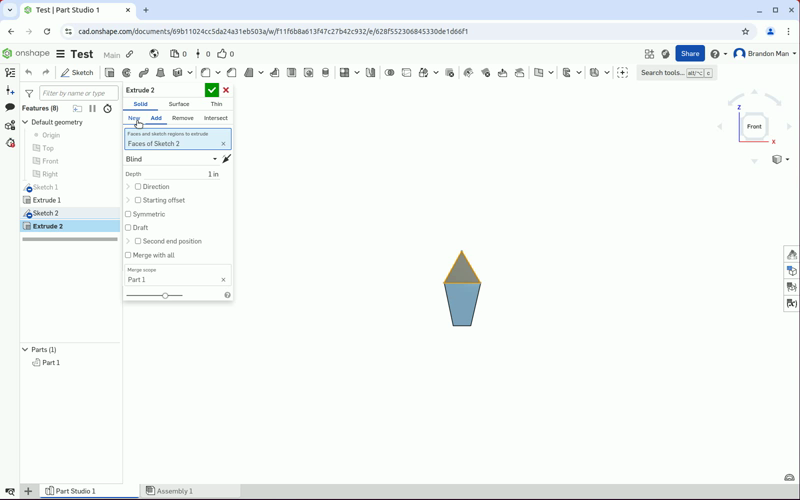
click(137, 120)
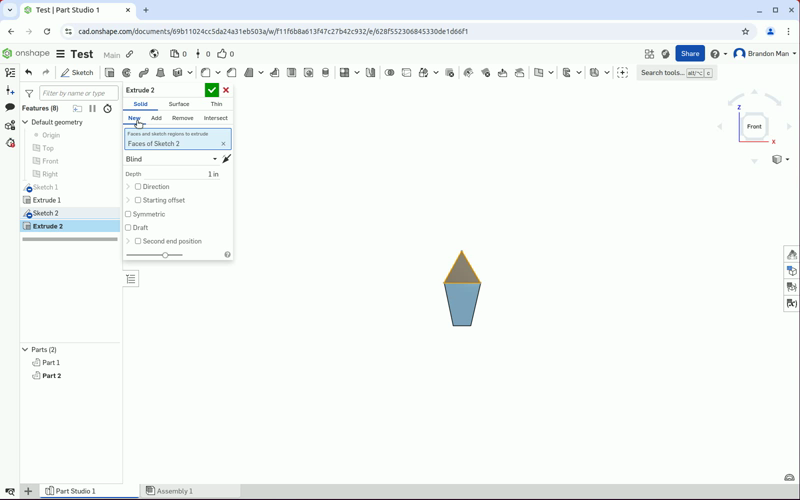
key(tab, 4)
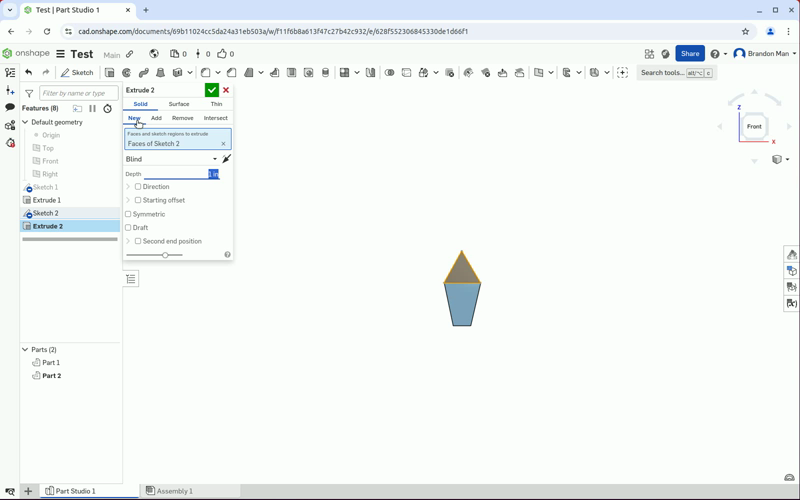
text(23.108)
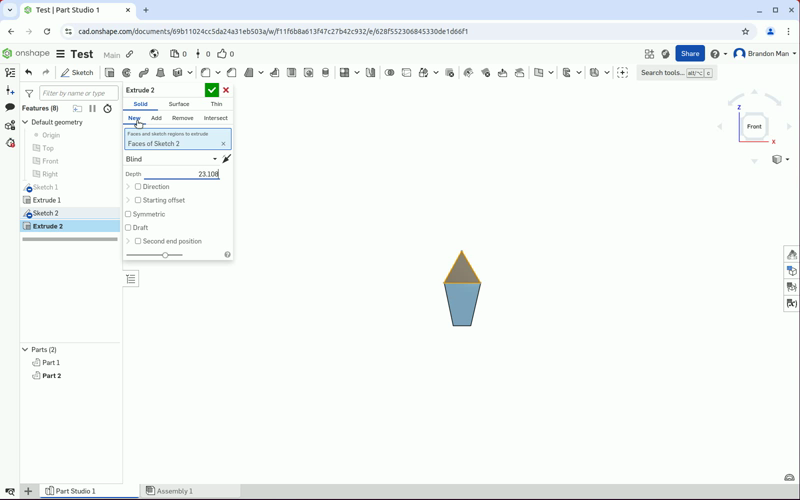
key(enter)
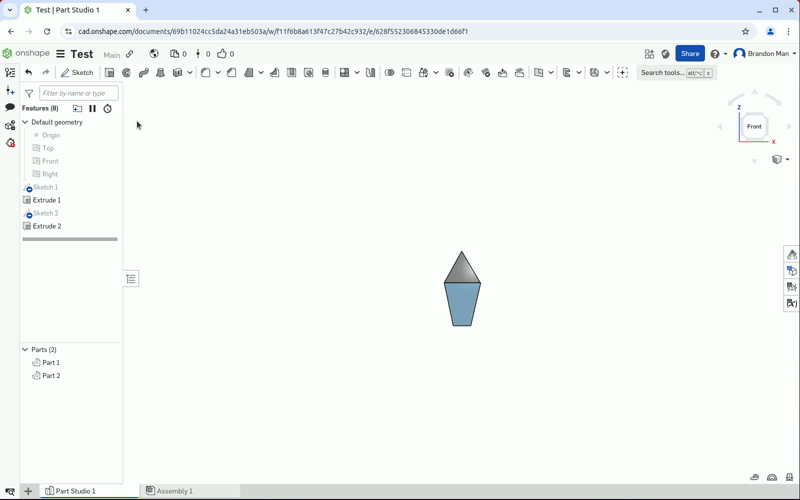
key(shift+h)
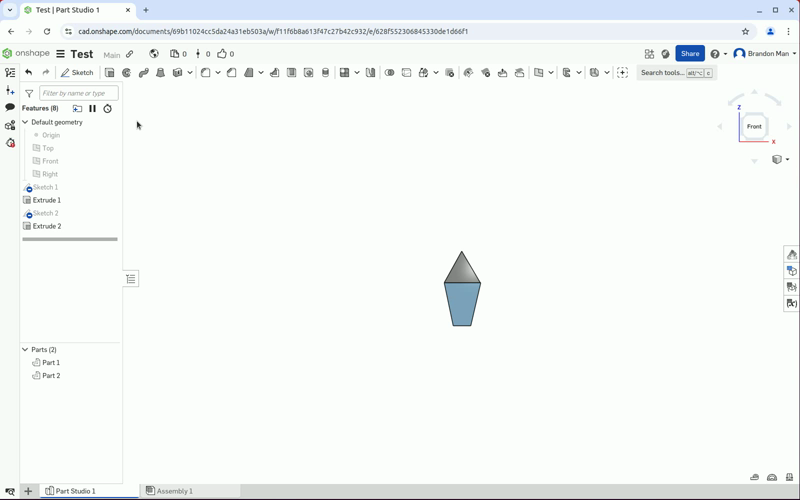
key(shift+h)
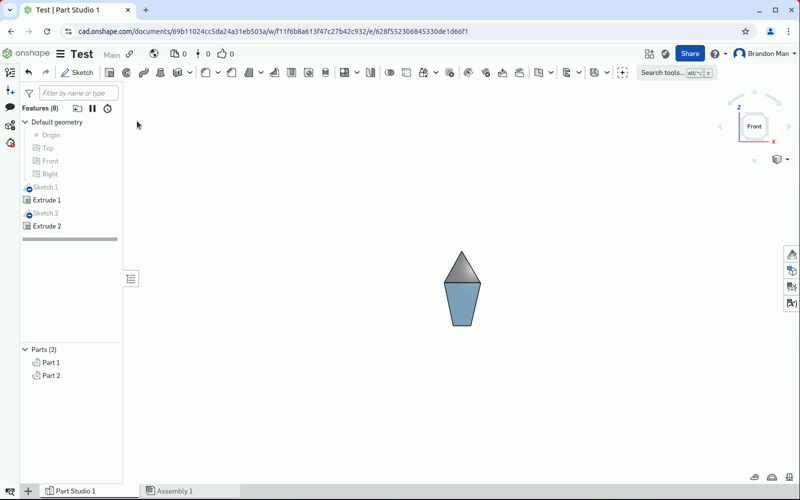
key(shift+7)
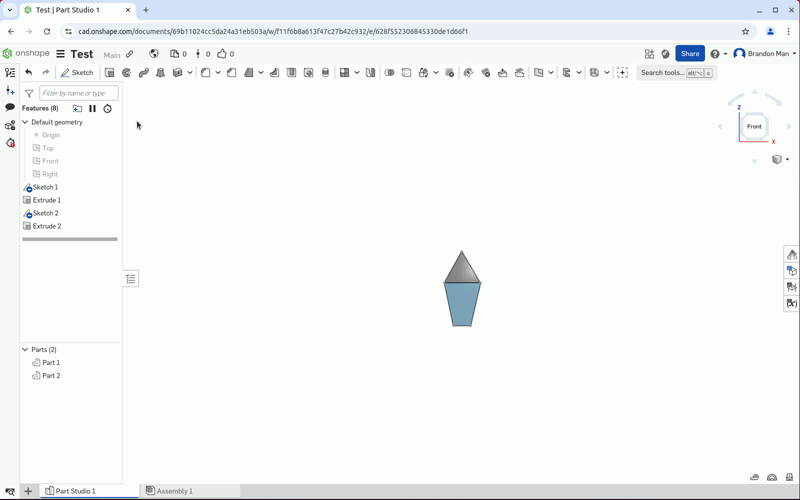
key(left, 2)
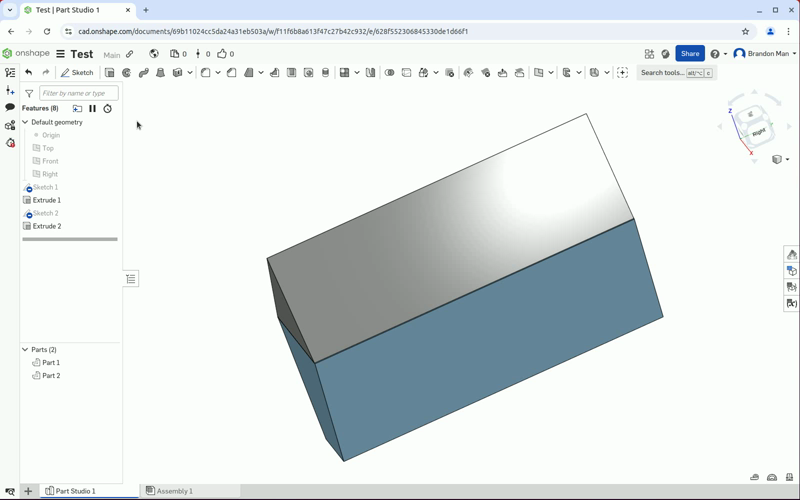
key(down, 2)
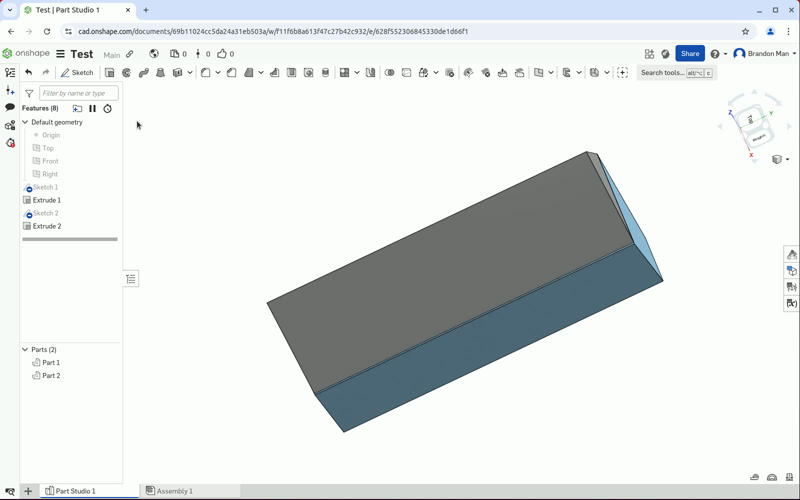
key(up, 2)
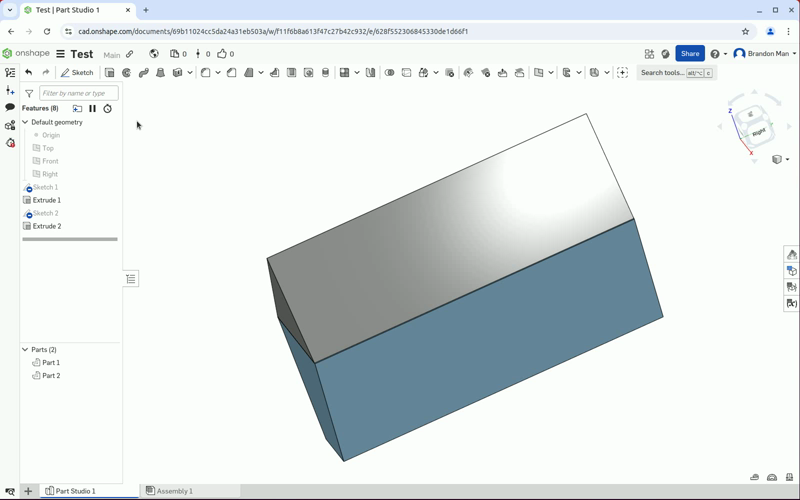
key(right, 2)
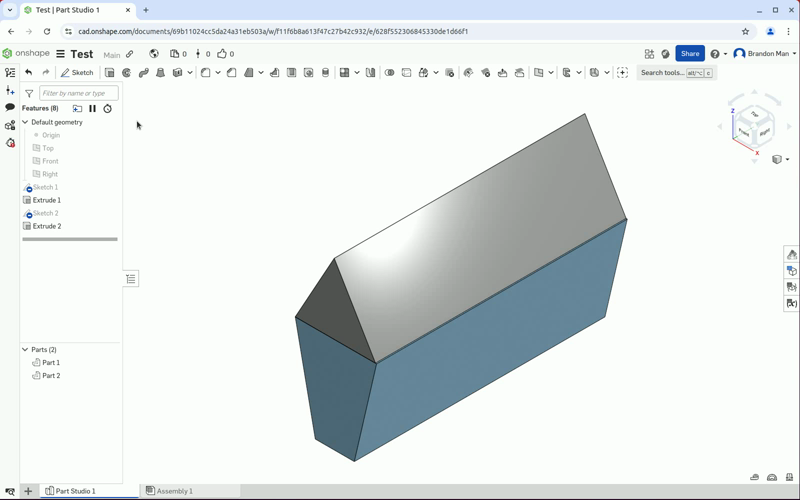
mouse_move(73, 189)
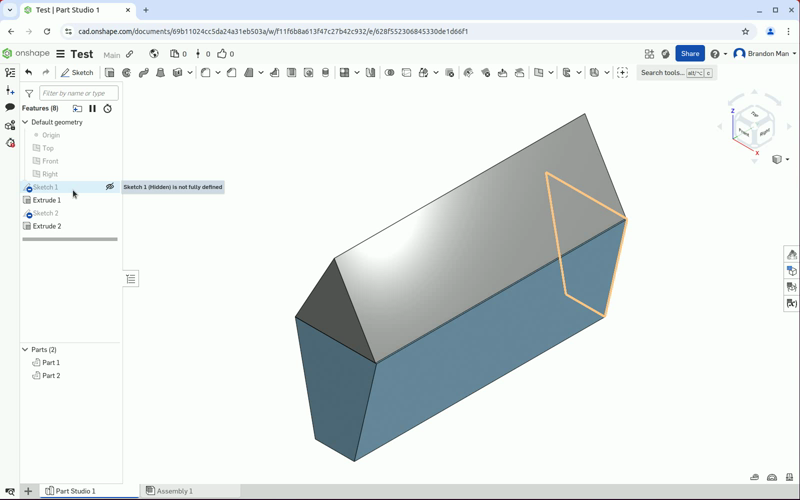
click(73, 189)